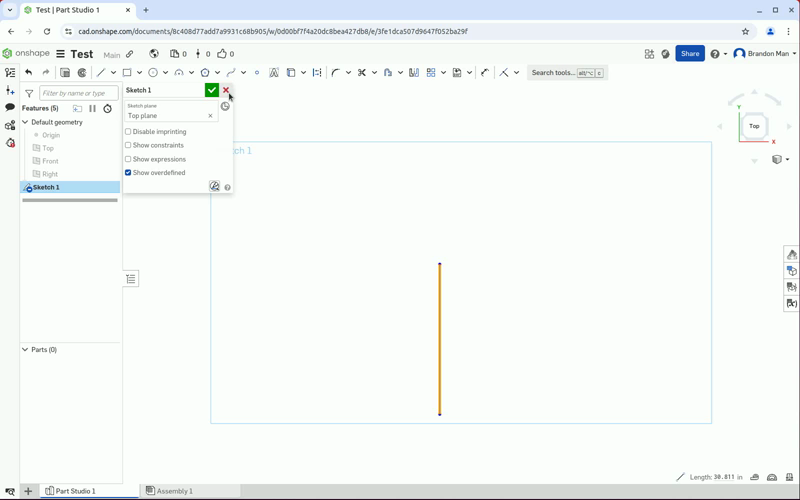
key(shift+h)
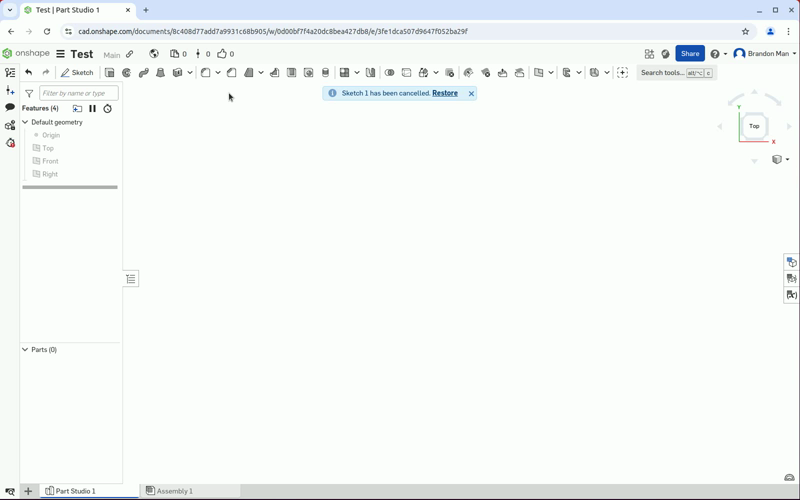
mouse_move(73, 352)
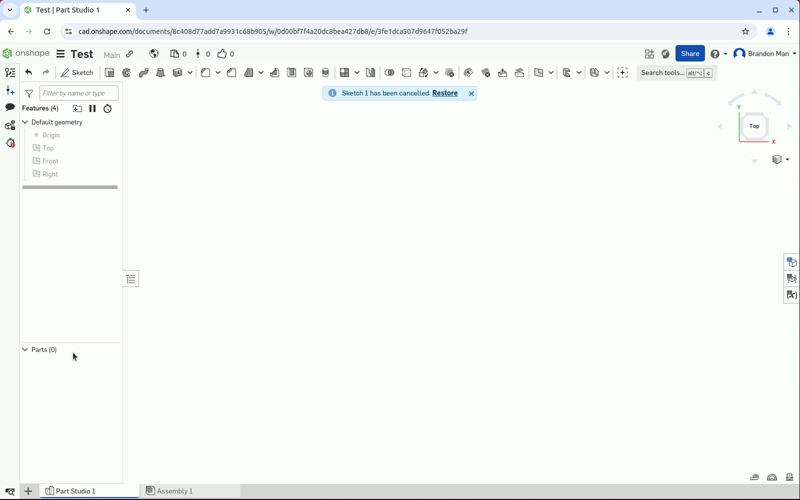
key(y)
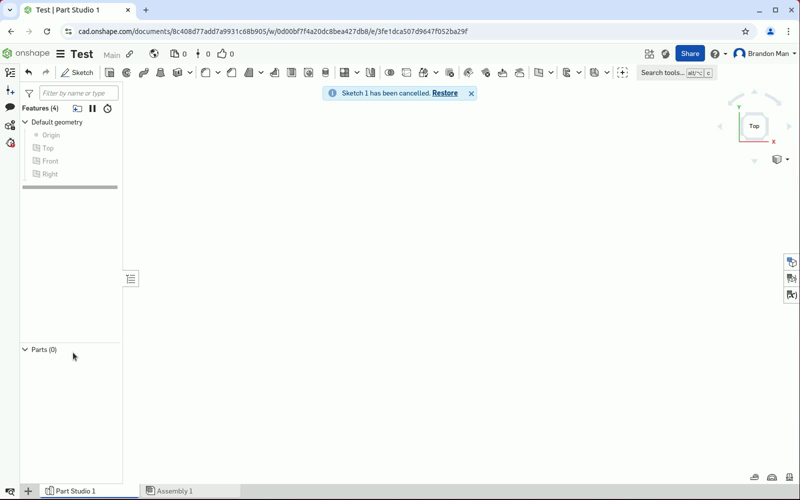
key(shift+p)
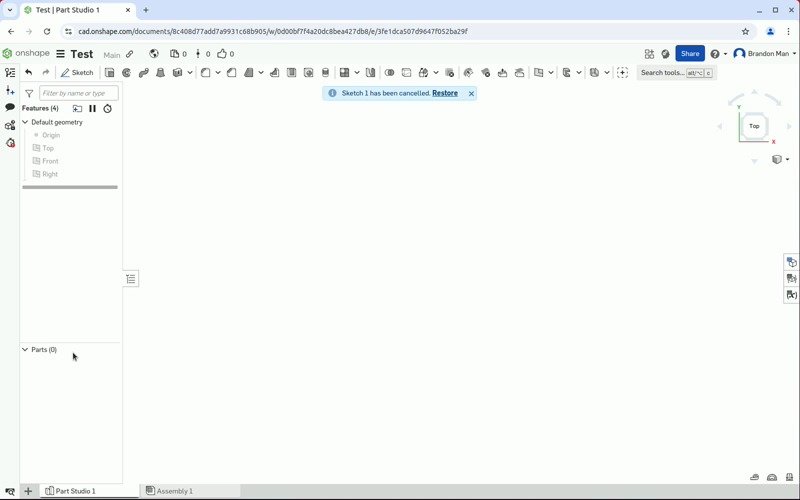
key(space)
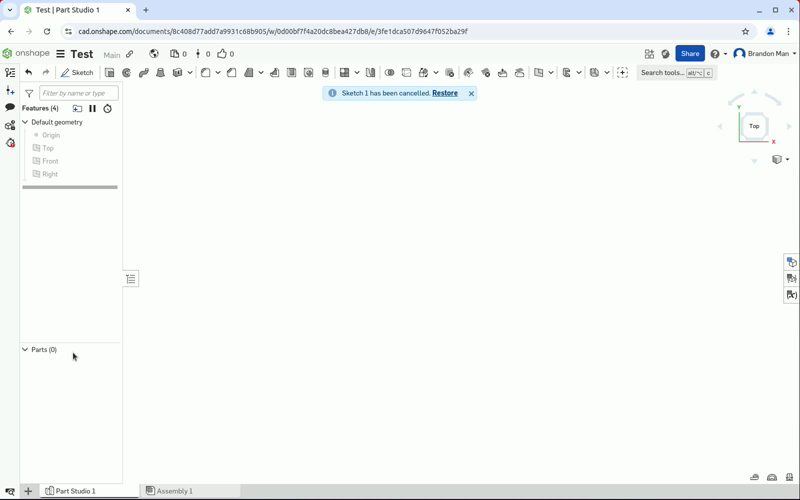
key_down(shift)
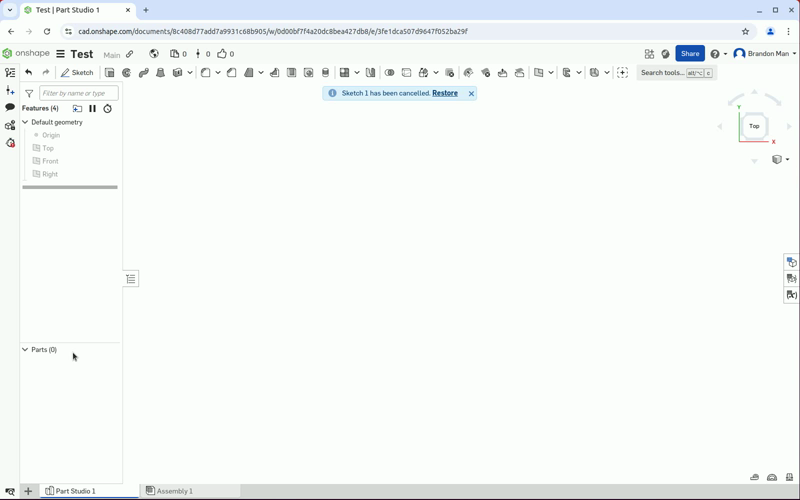
key(up)
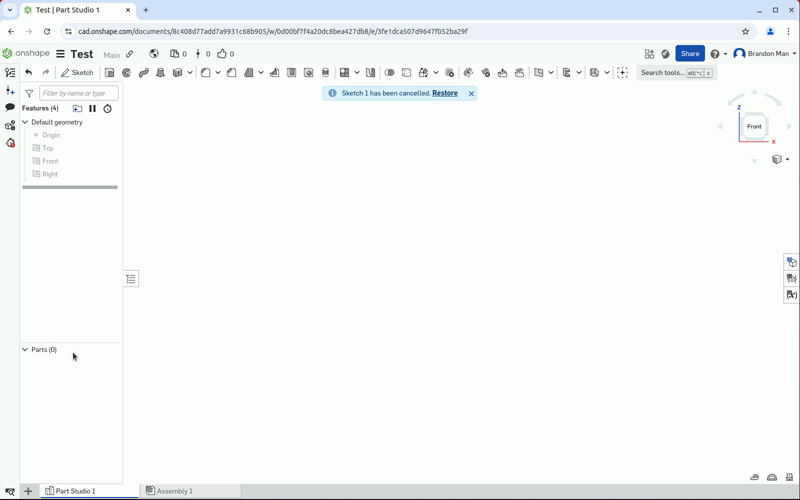
key_up(shift)
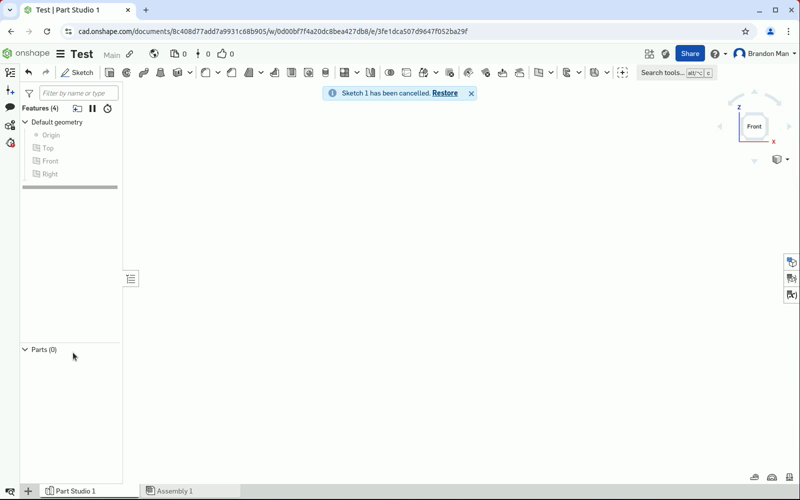
mouse_move(73, 352)
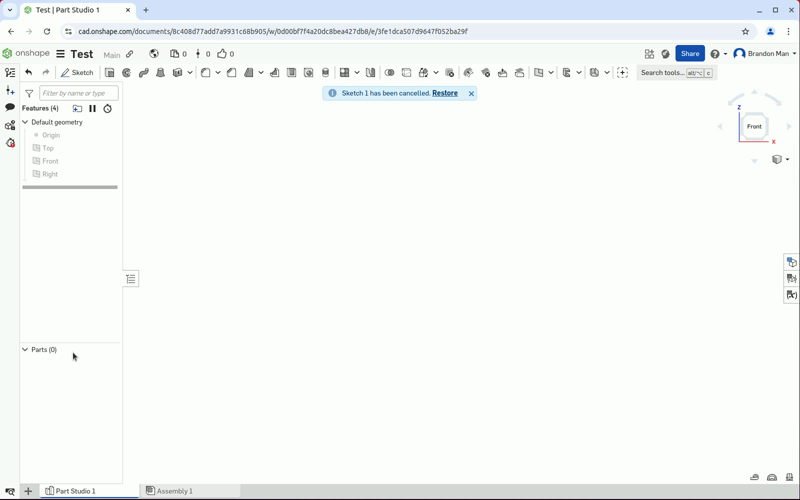
key(shift+y)
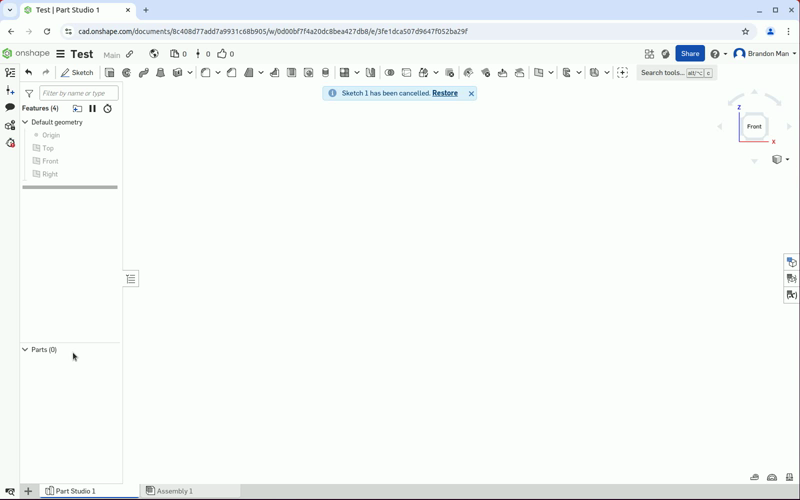
key(shift+s)
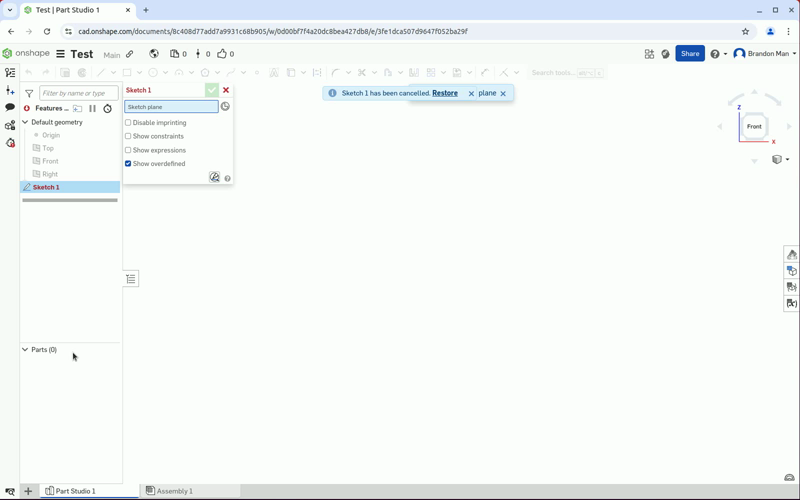
mouse_move(73, 163)
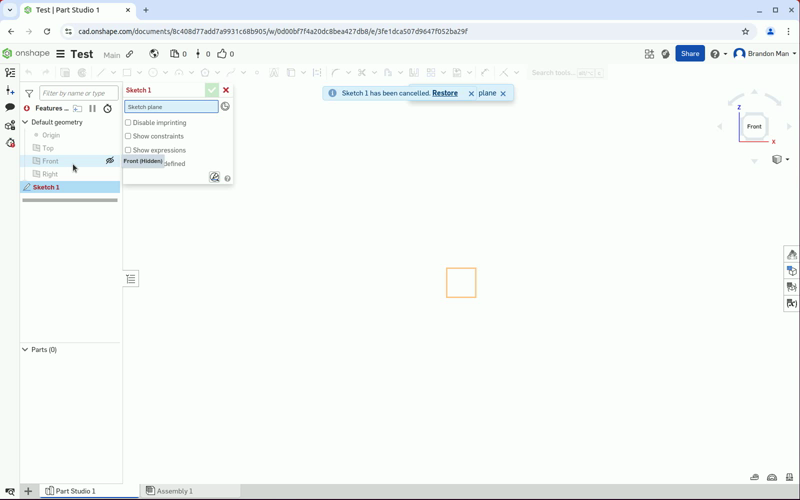
click(73, 163)
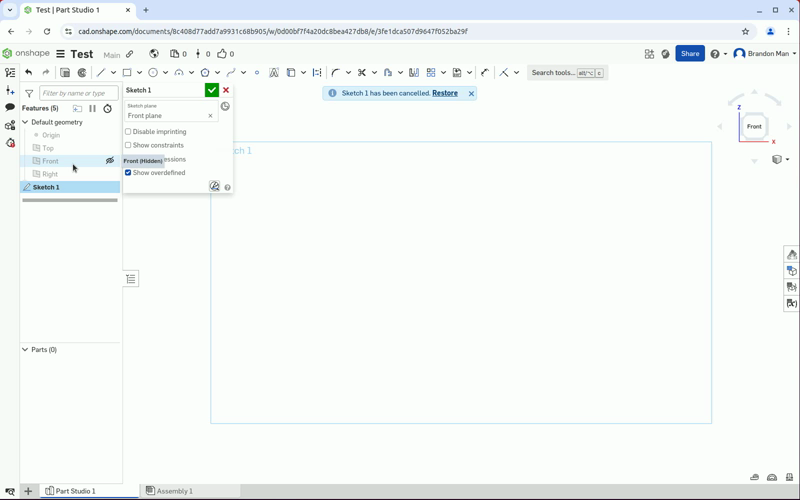
mouse_move(73, 352)
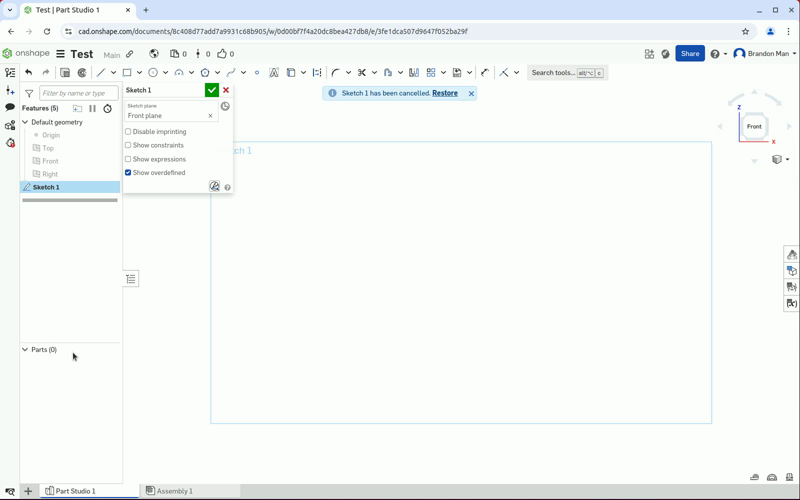
key(y)
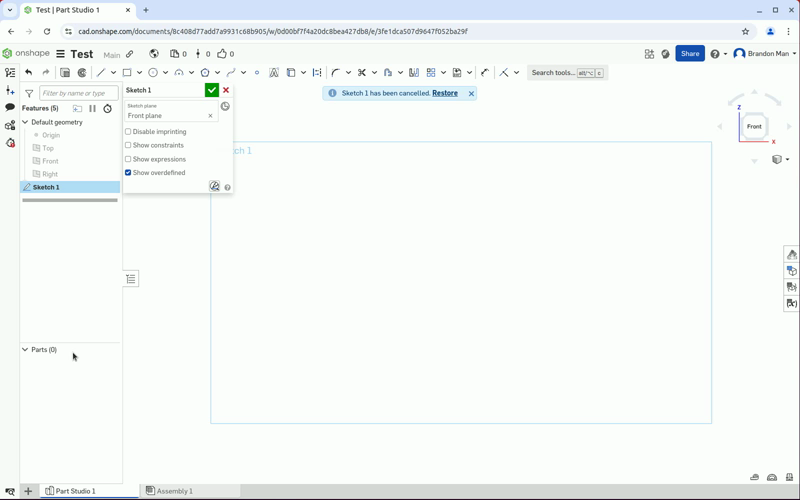
key(c)
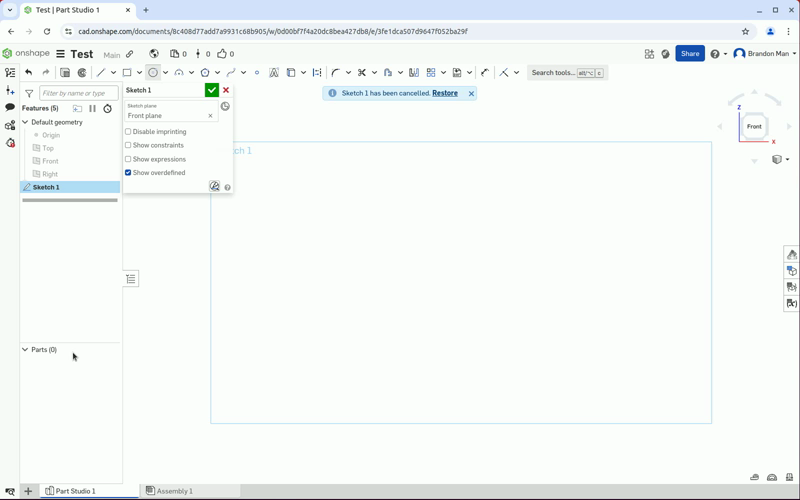
key_down(shift)
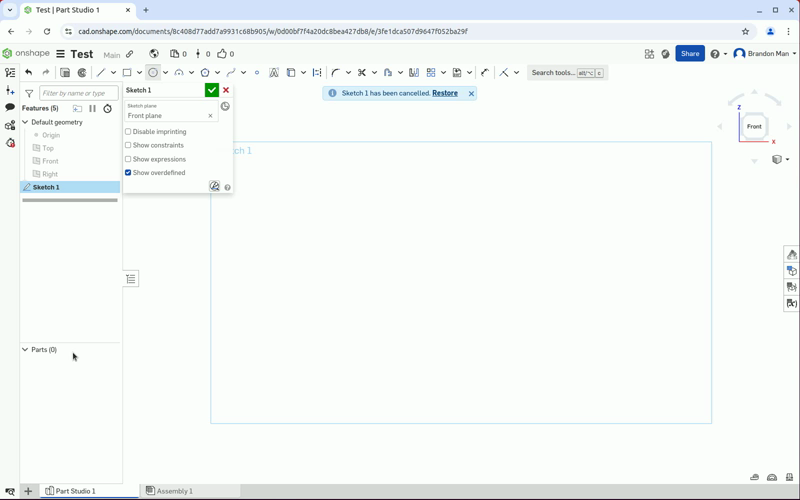
mouse_move(461, 282)
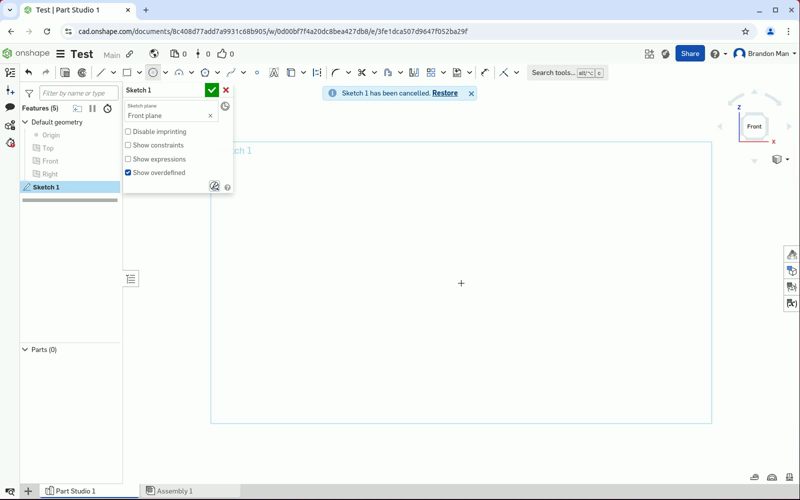
click(461, 282)
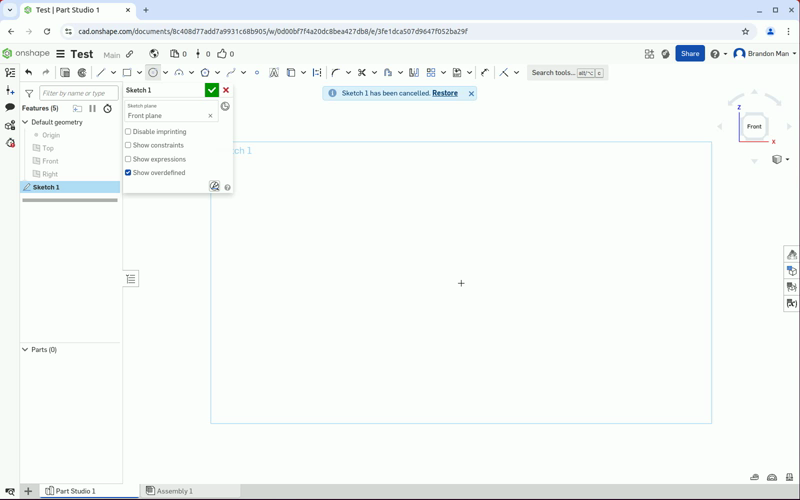
key_up(shift)
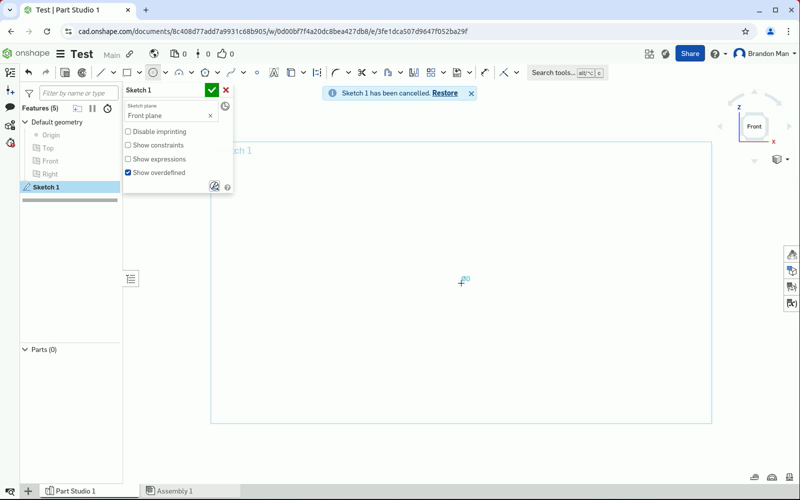
mouse_move(467, 282)
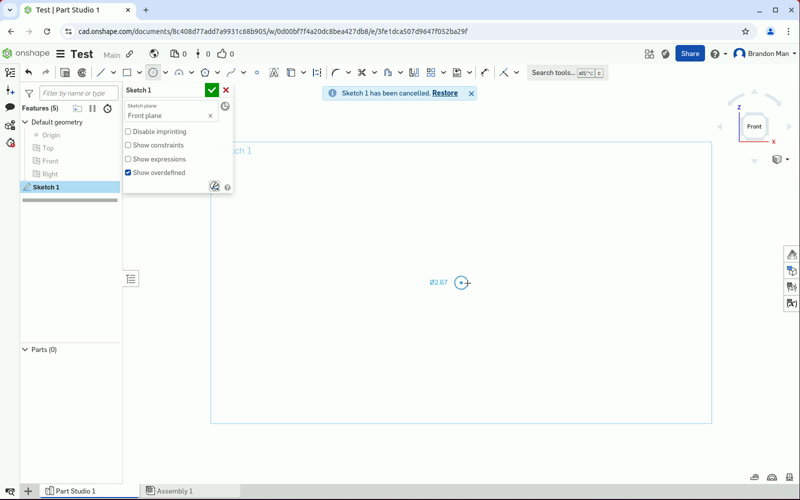
click(467, 282)
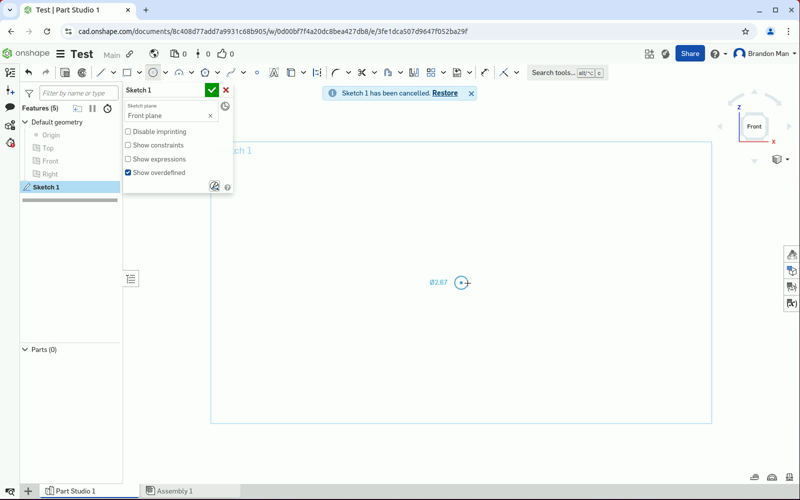
key(esc)
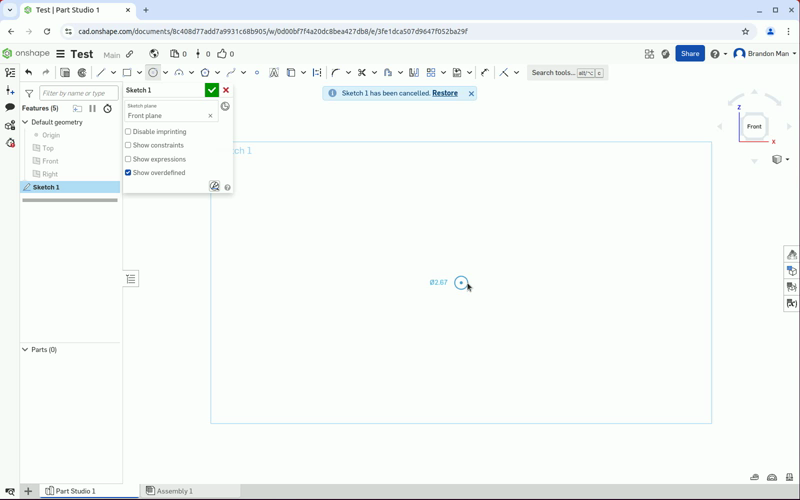
mouse_move(464, 281)
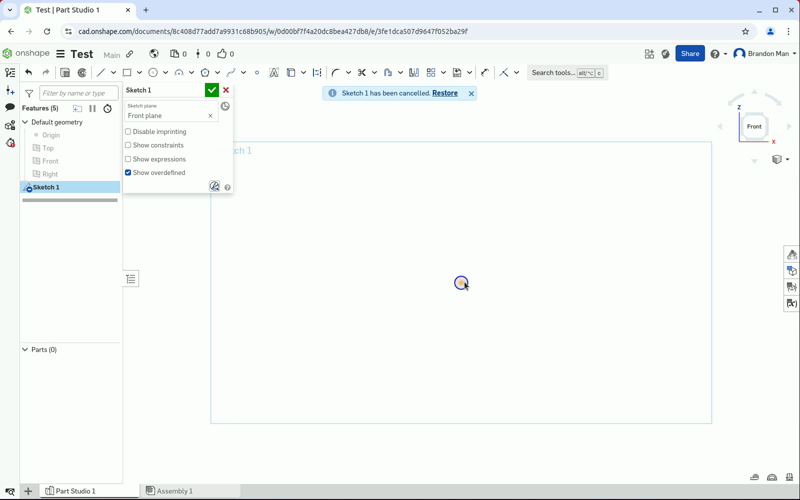
scroll(6)
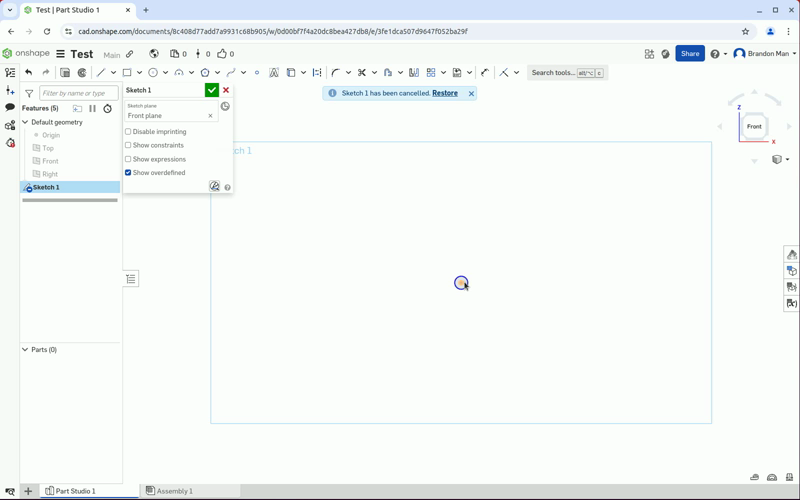
scroll(6)
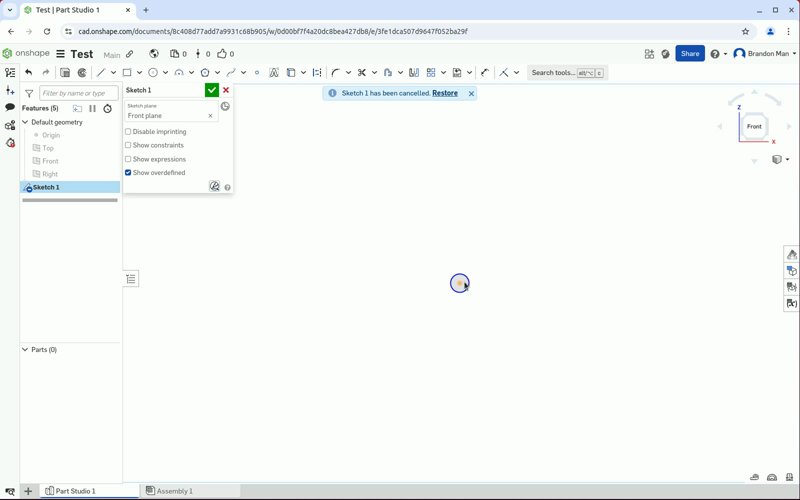
scroll(6)
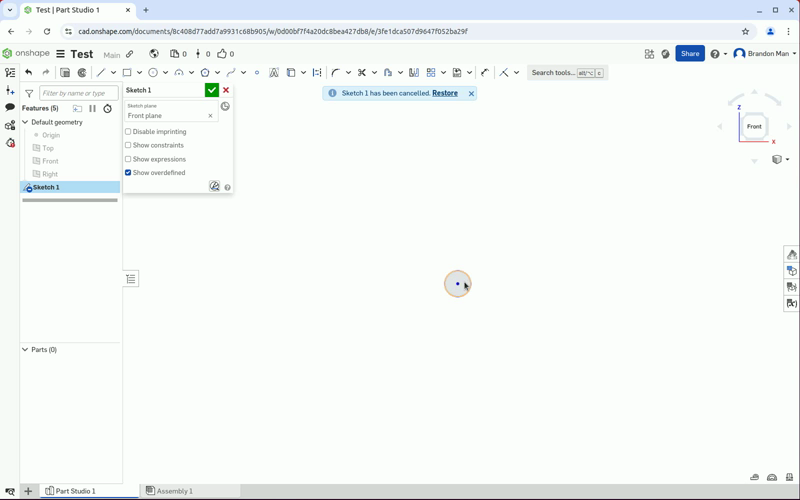
scroll(6)
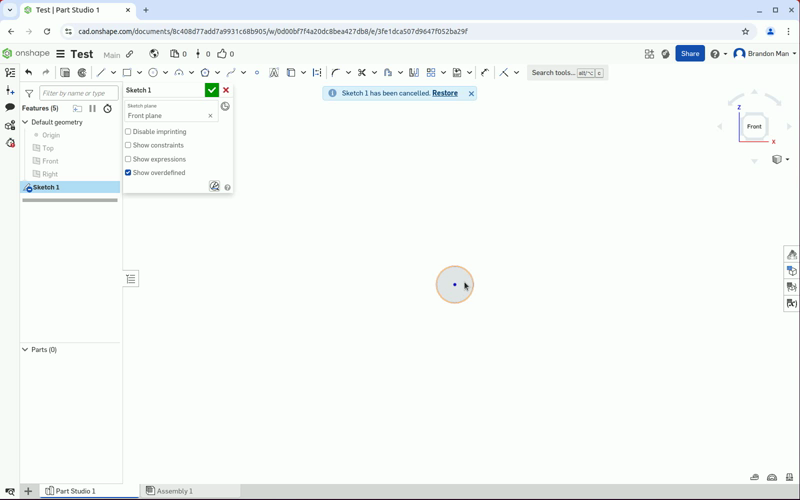
scroll(6)
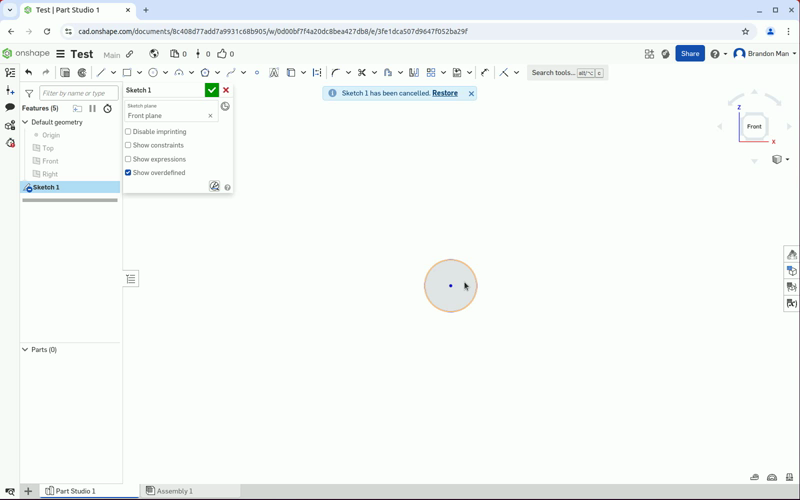
scroll(6)
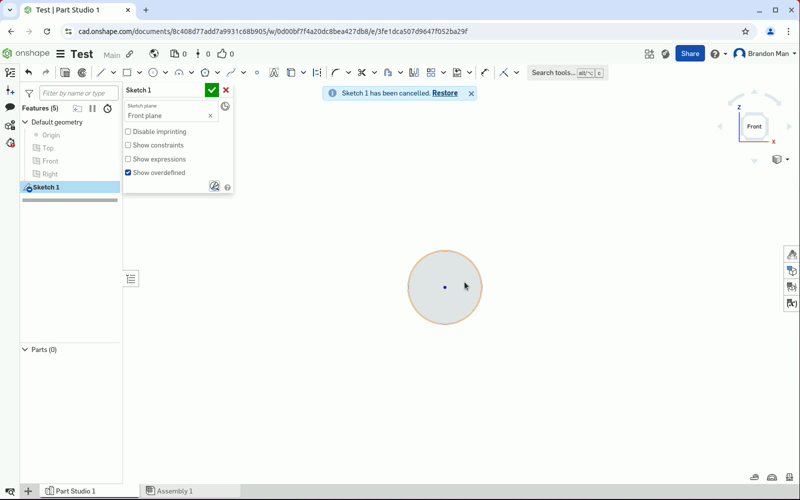
scroll(6)
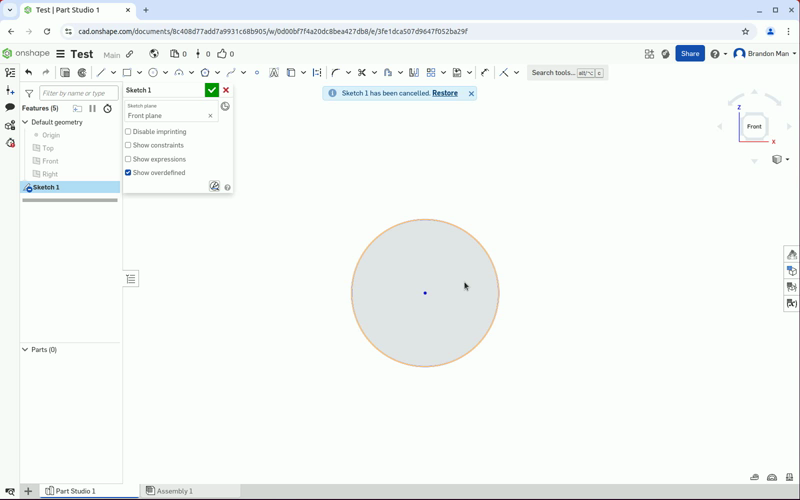
click(464, 281)
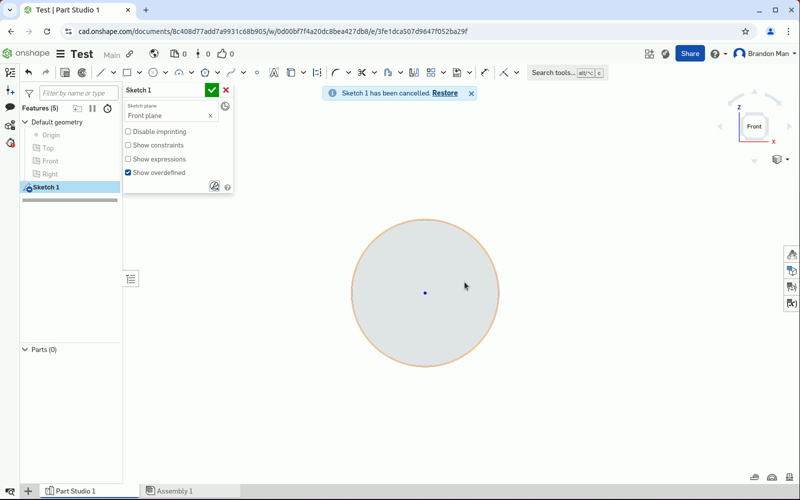
scroll(-6)
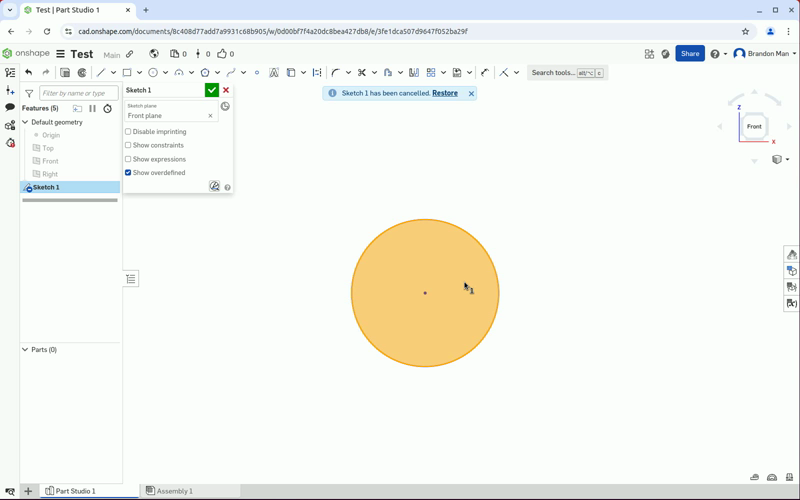
scroll(-6)
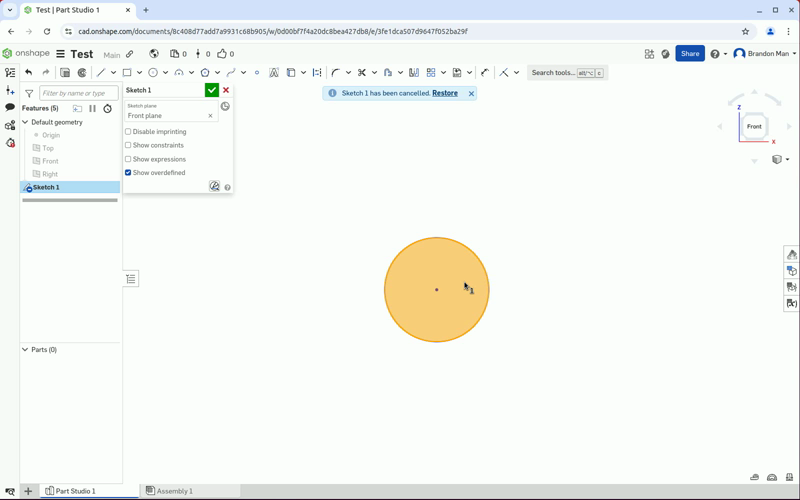
scroll(-6)
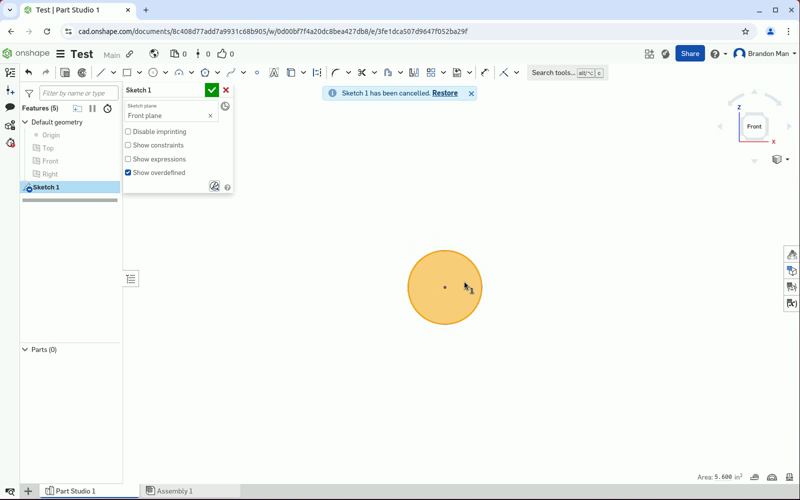
scroll(-6)
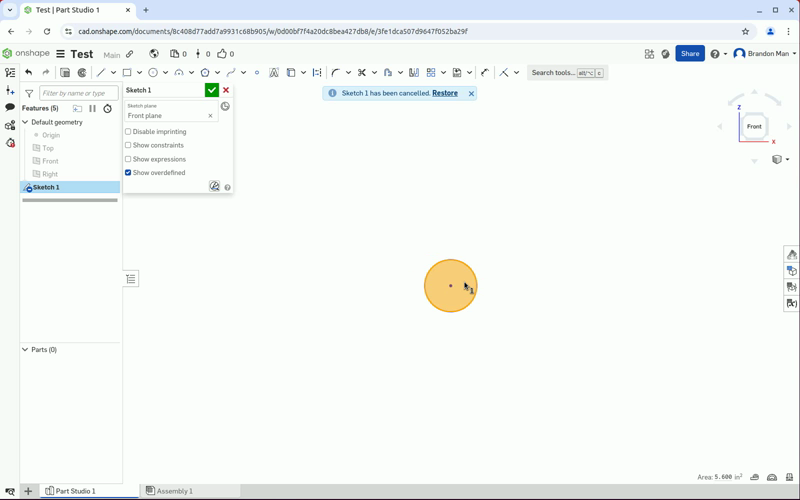
scroll(-6)
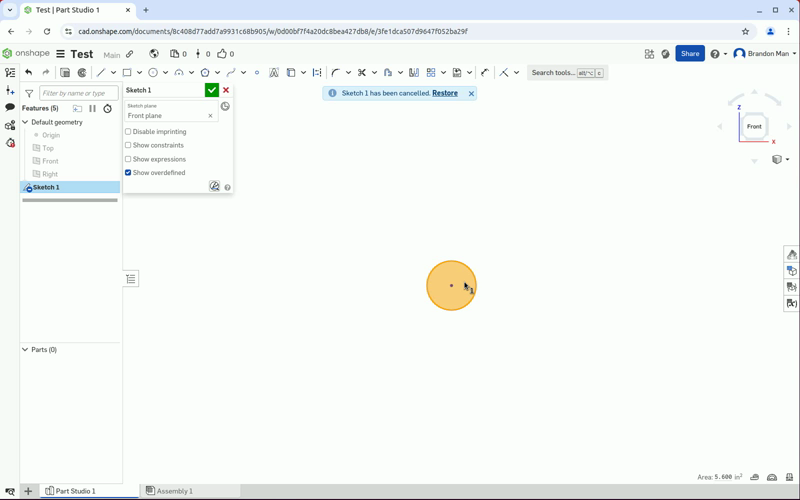
scroll(-6)
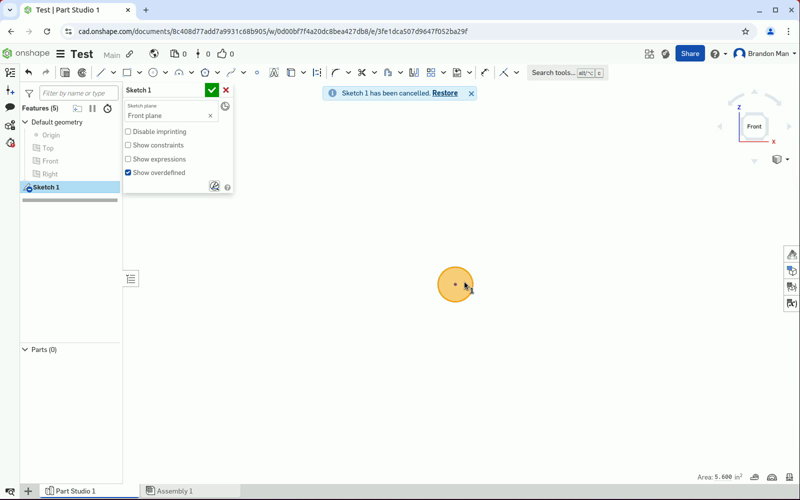
scroll(-6)
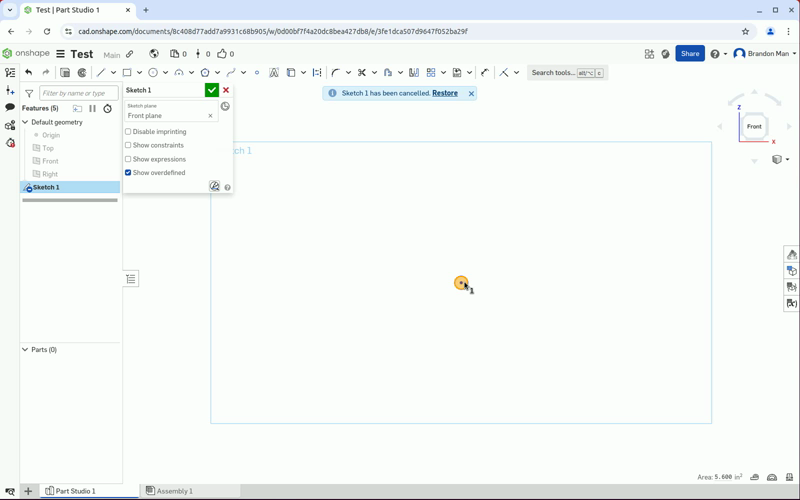
mouse_move(73, 352)
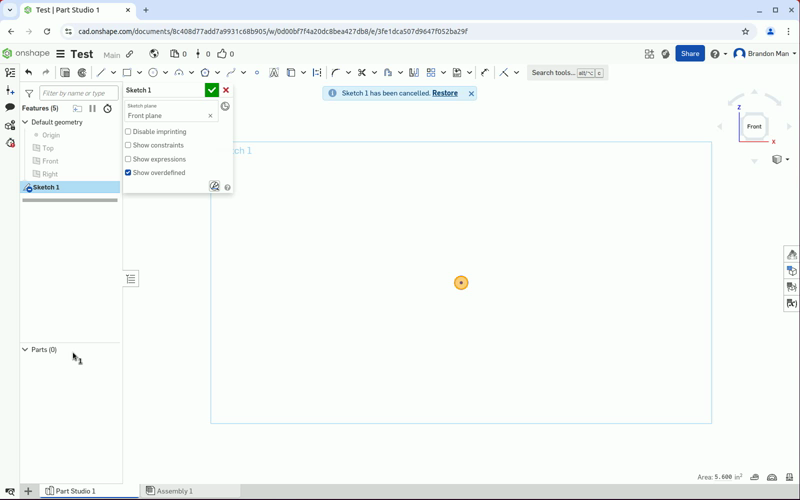
key(shift+y)
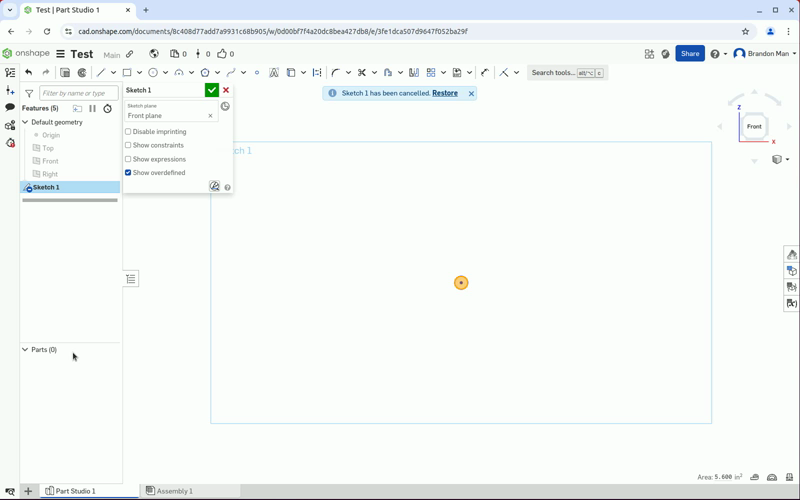
key(shift+e)
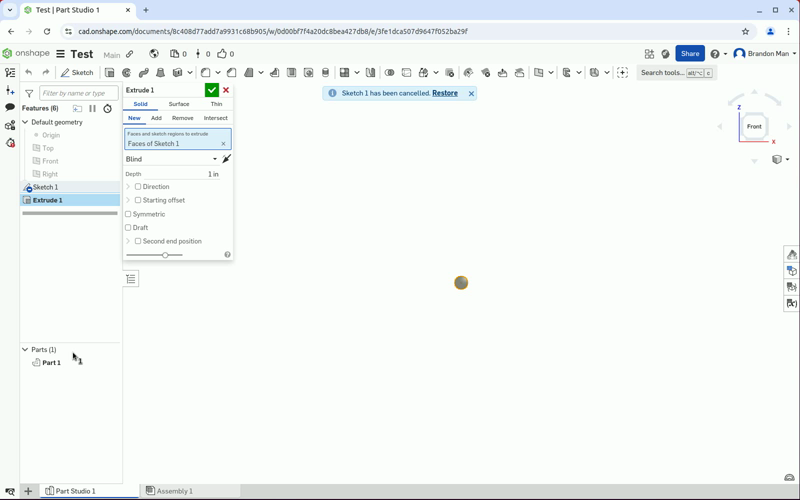
mouse_move(143, 106)
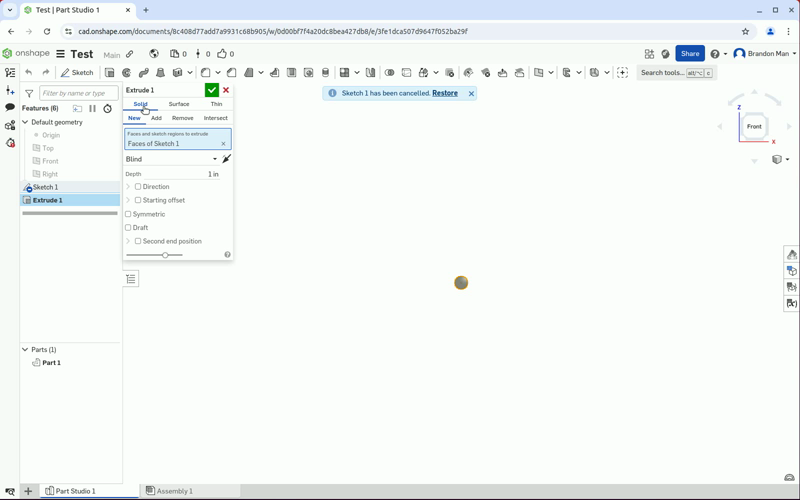
click(143, 106)
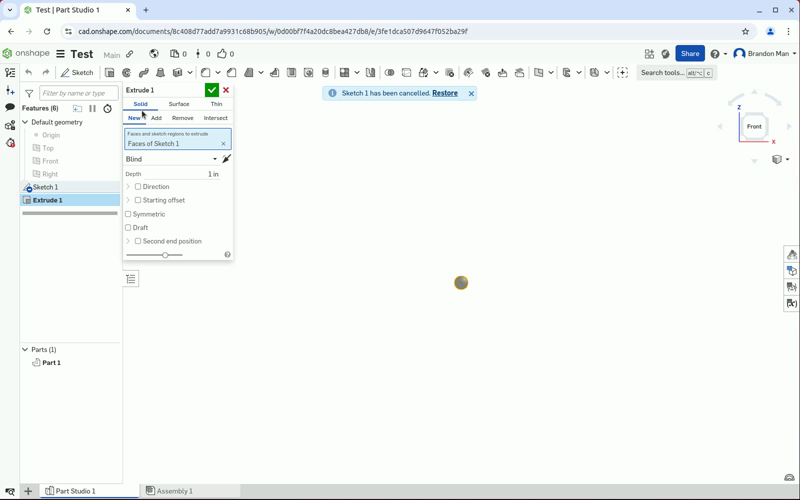
mouse_move(137, 120)
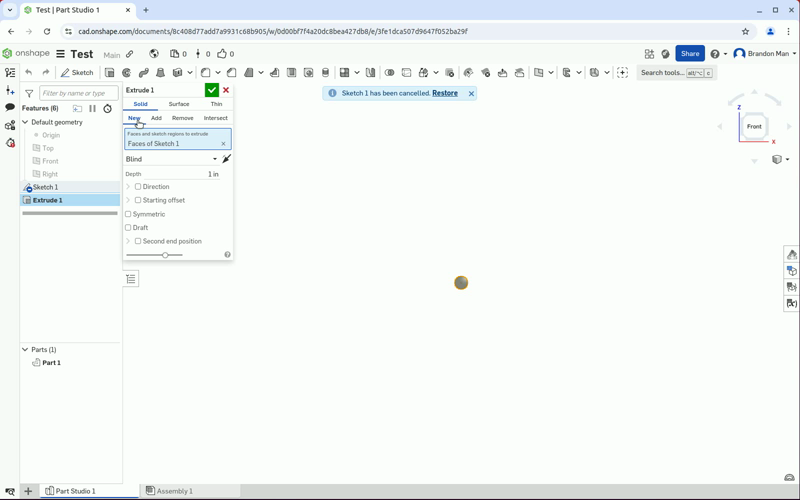
click(137, 120)
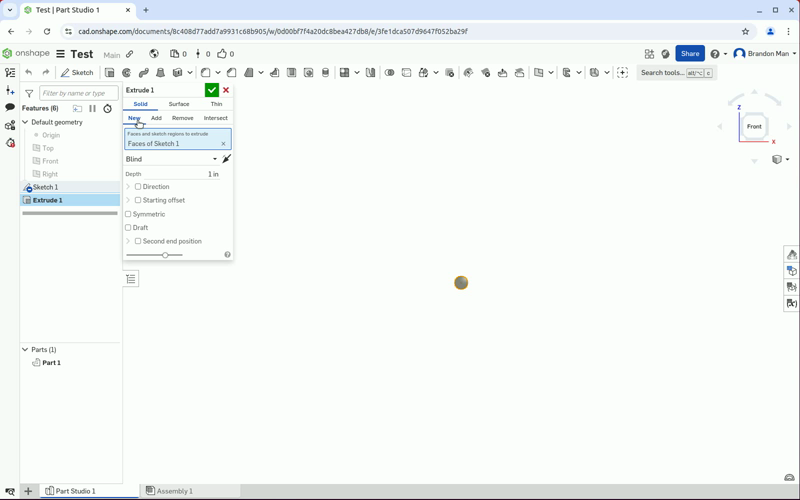
key(tab, 4)
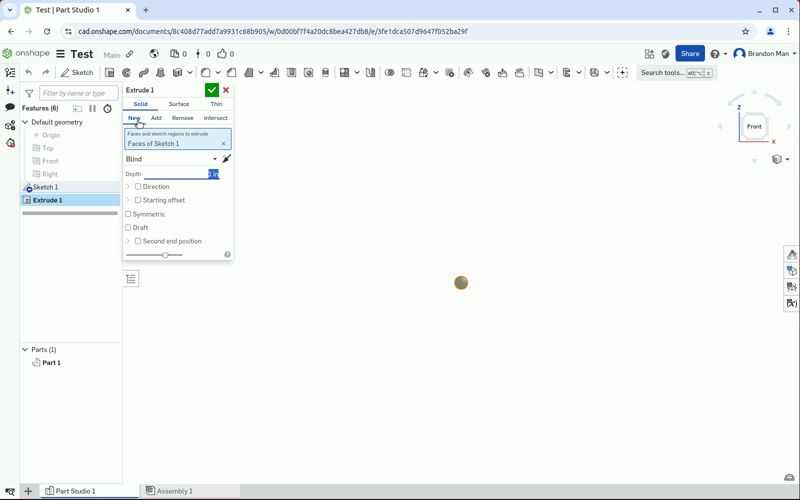
text(46.216)
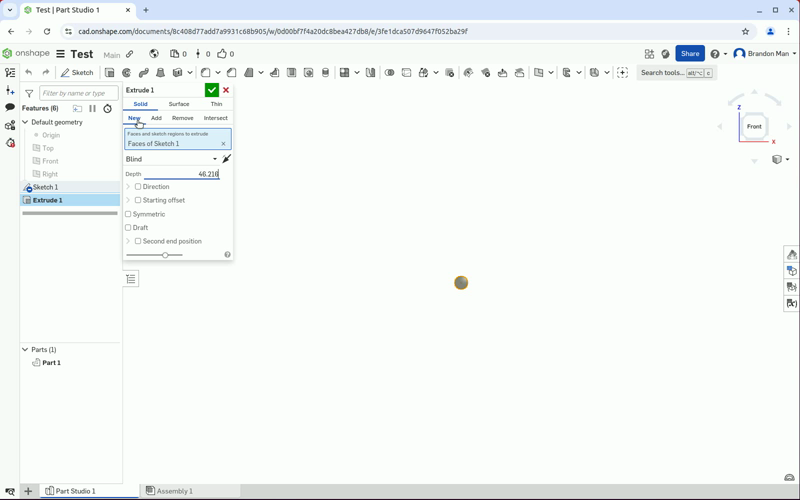
key(tab, 3)
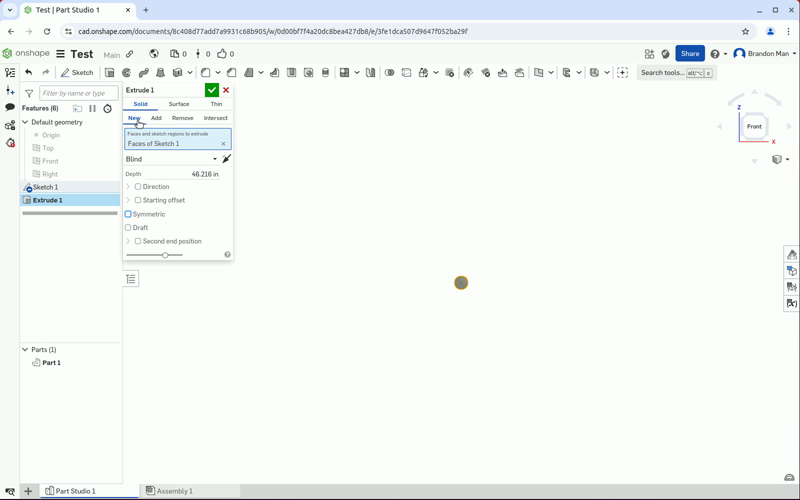
key(space)
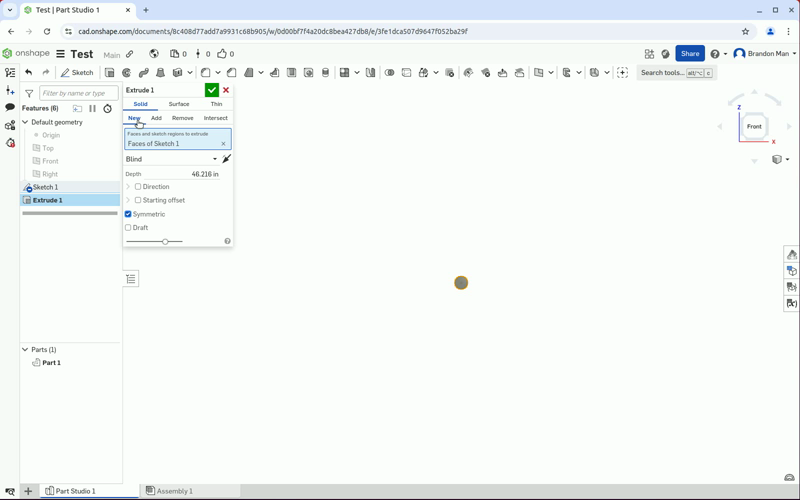
key(enter)
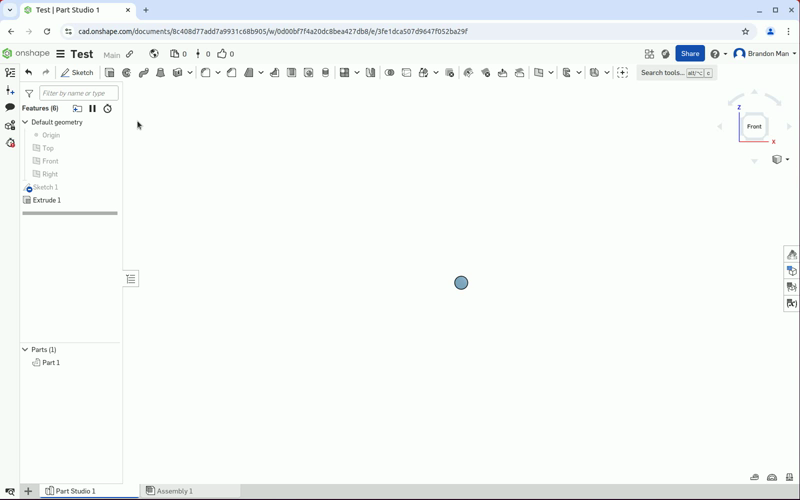
key(shift+h)
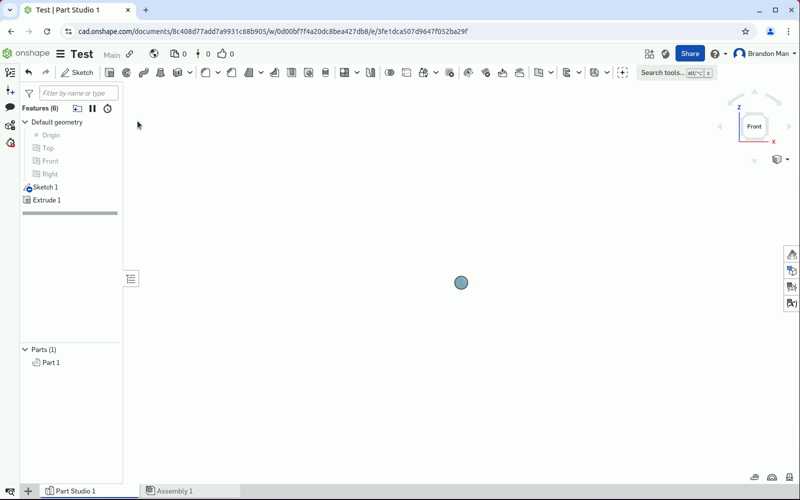
key(shift+h)
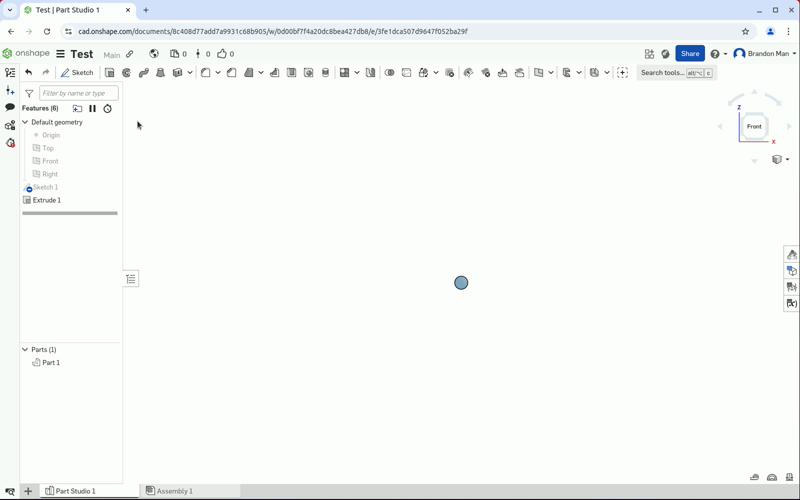
mouse_move(73, 189)
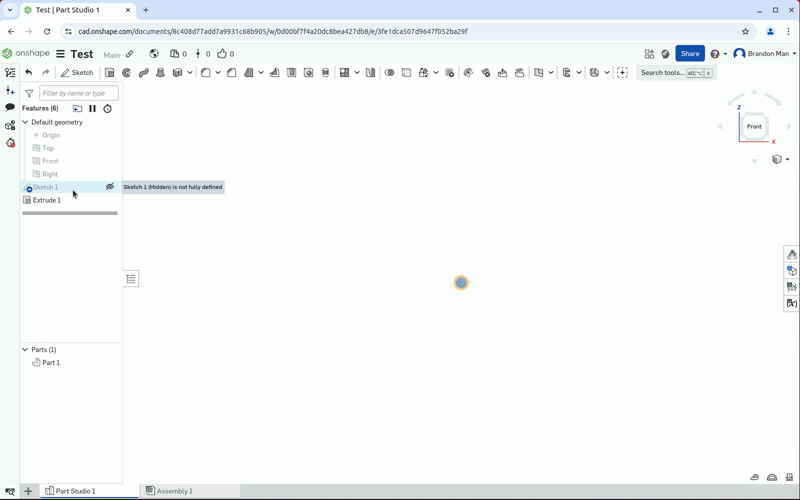
click(73, 189)
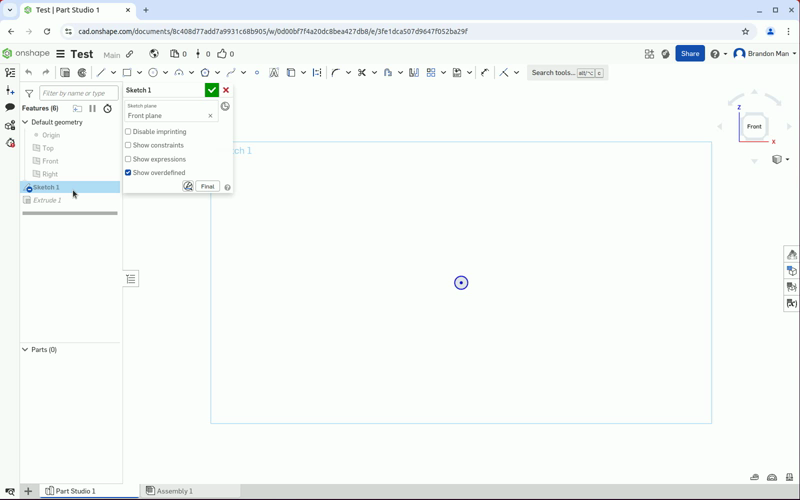
mouse_move(229, 92)
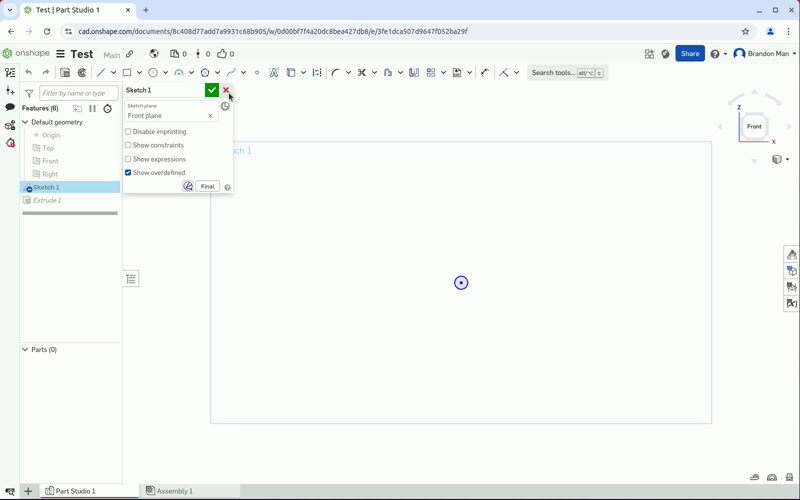
click(229, 92)
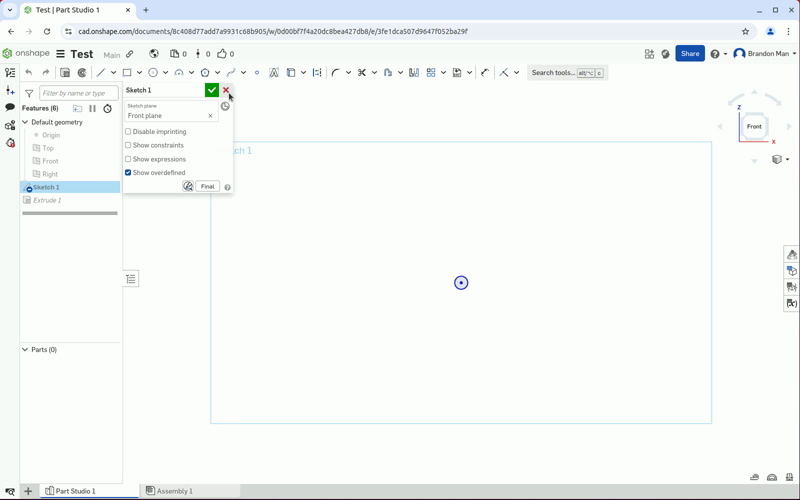
key(shift+s)
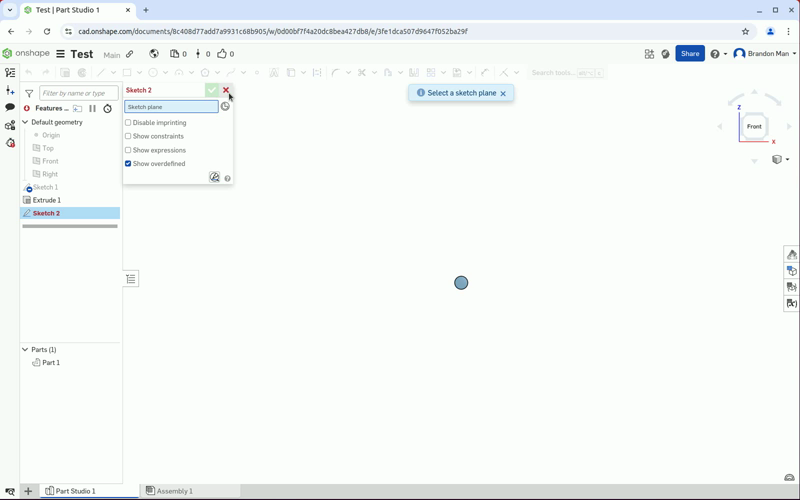
mouse_move(73, 163)
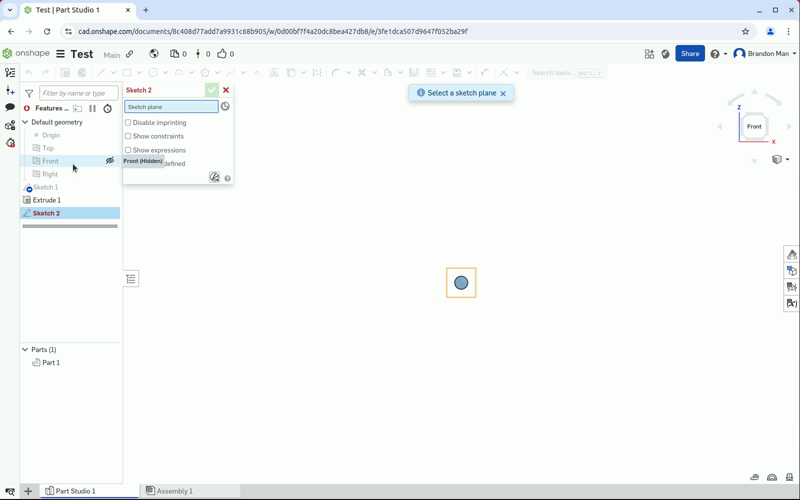
click(73, 163)
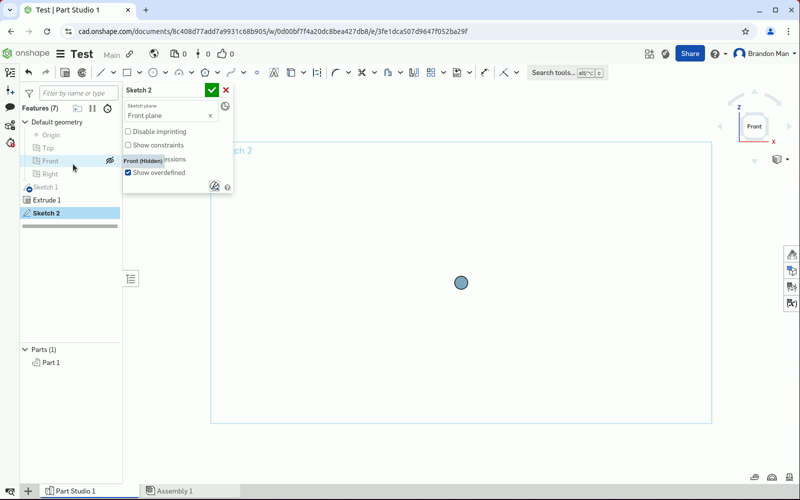
mouse_move(73, 352)
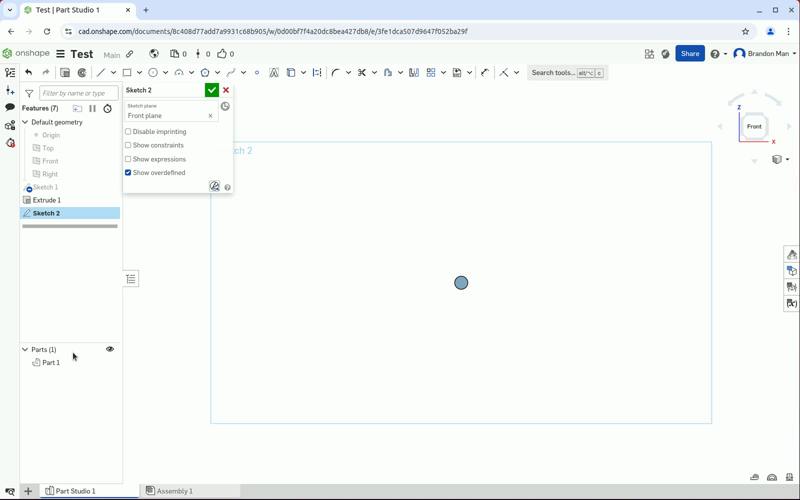
key(y)
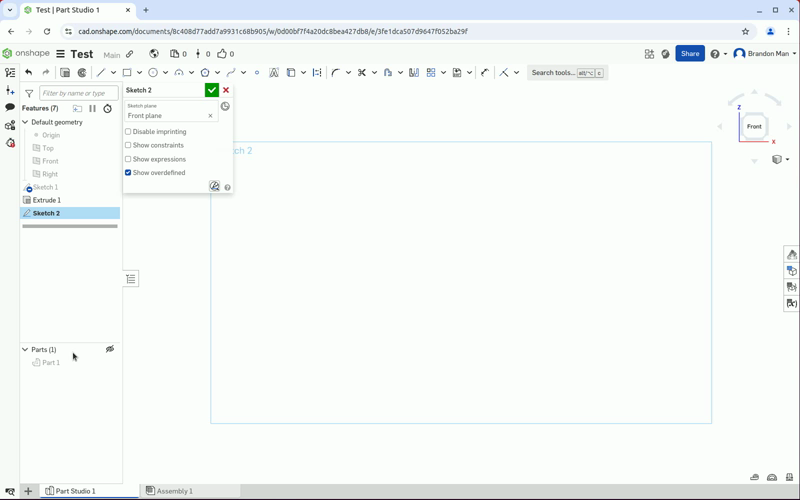
key(c)
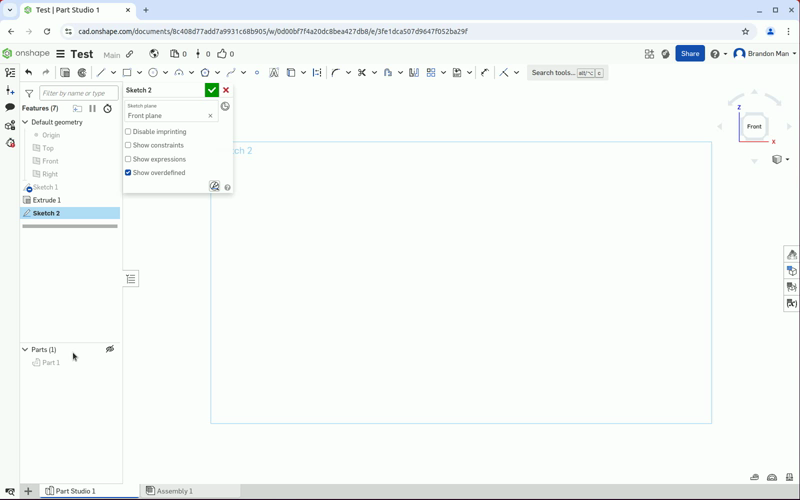
key_down(shift)
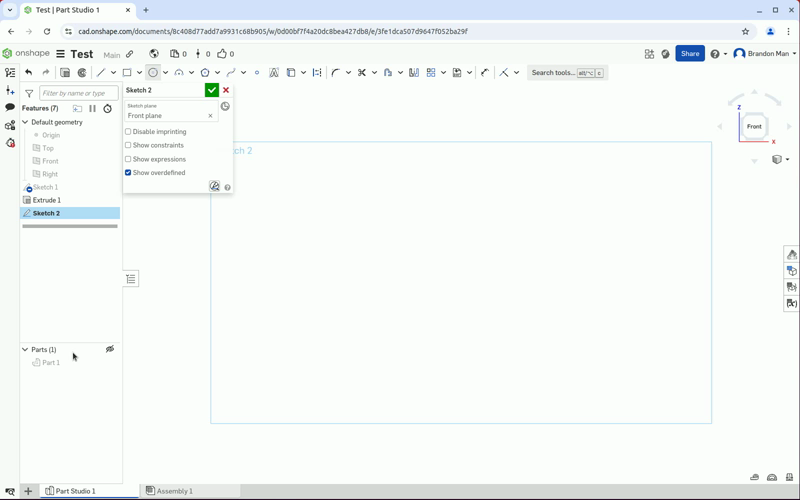
mouse_move(461, 282)
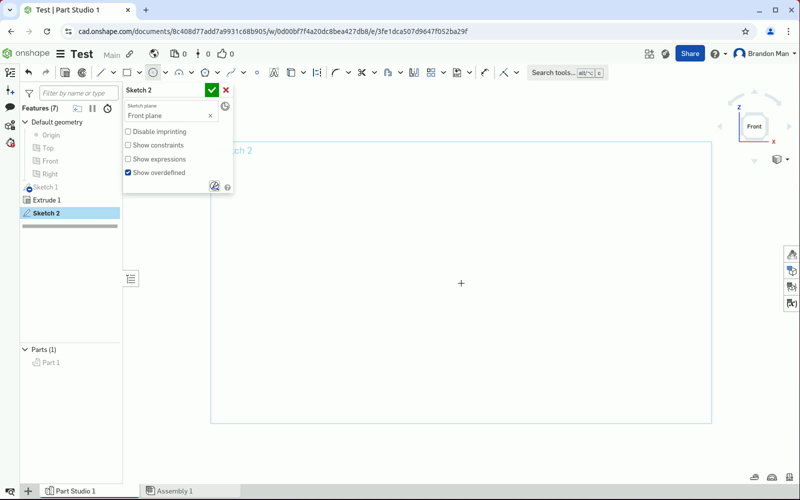
click(461, 282)
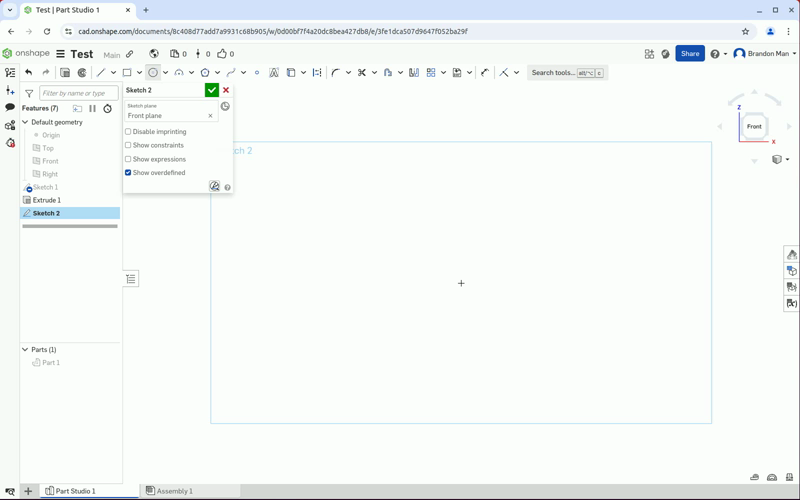
key_up(shift)
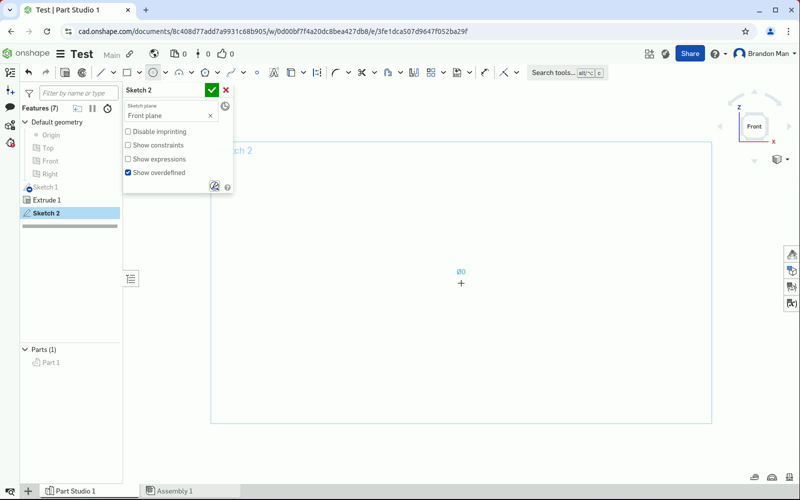
mouse_move(468, 282)
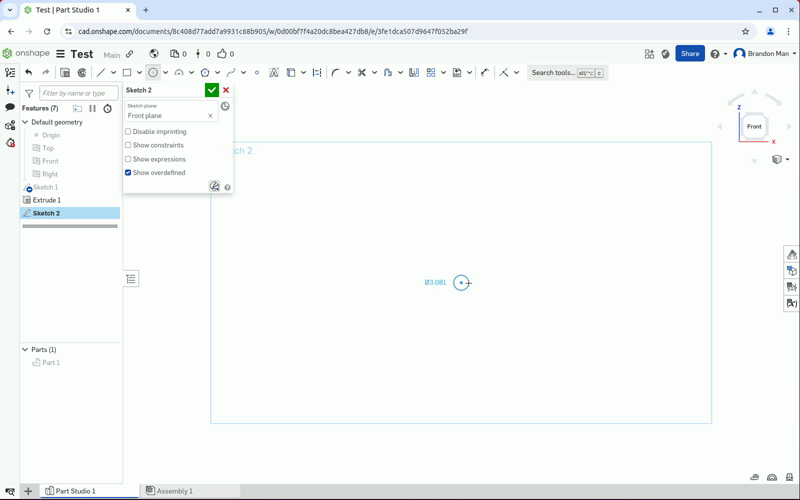
click(468, 282)
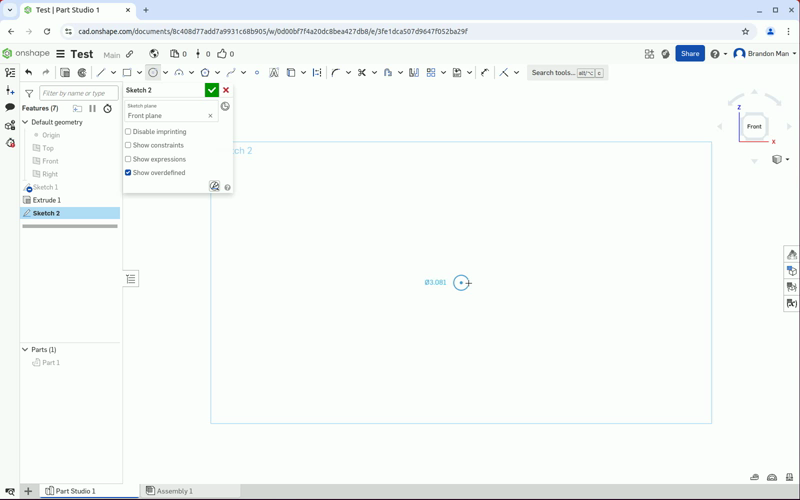
key(esc)
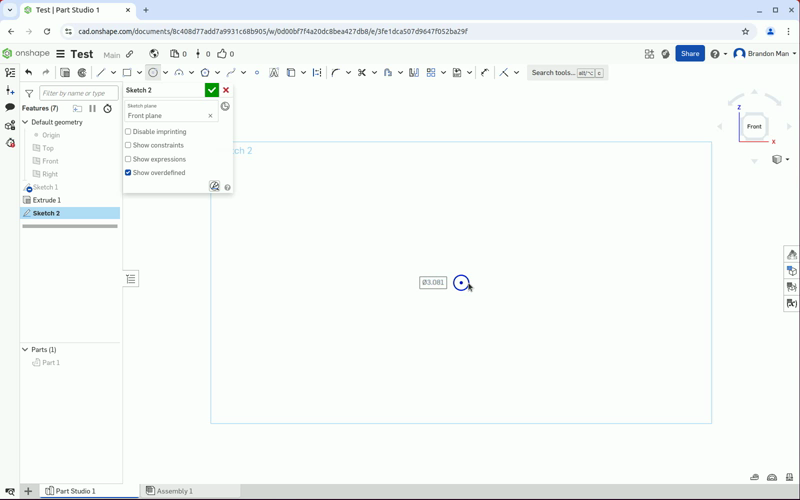
key(c)
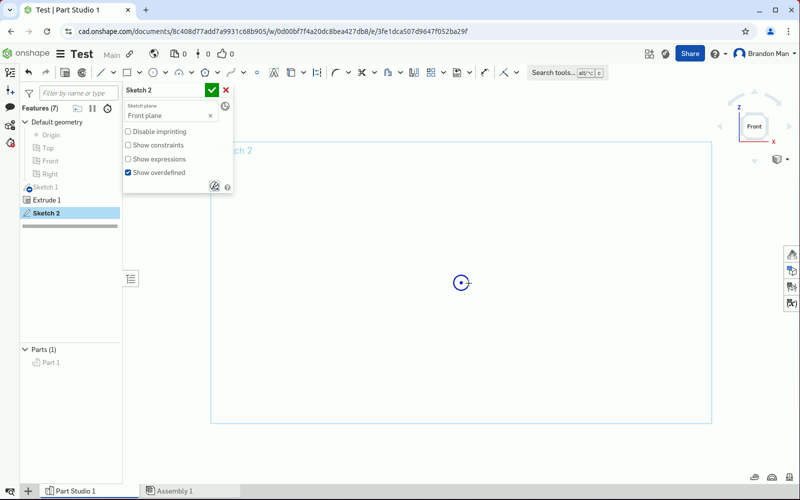
key_down(shift)
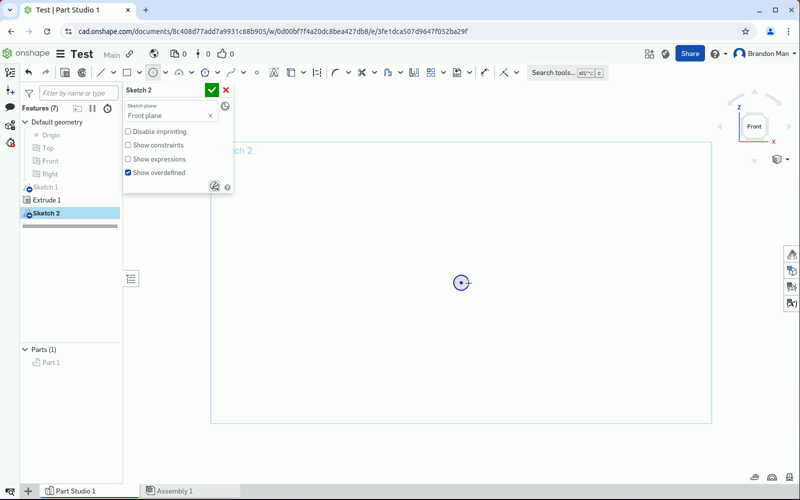
mouse_move(461, 282)
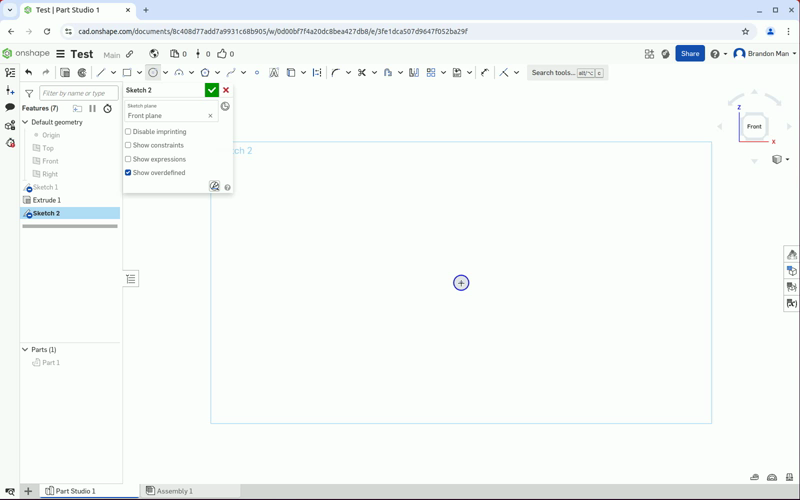
click(461, 282)
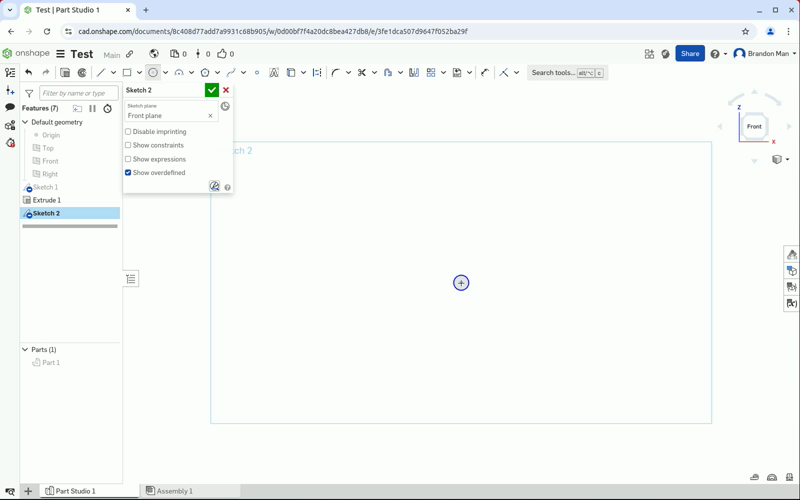
key_up(shift)
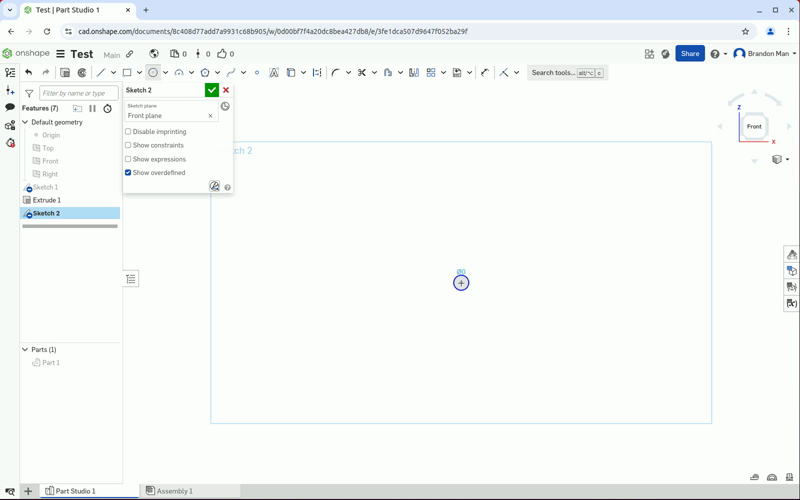
mouse_move(467, 282)
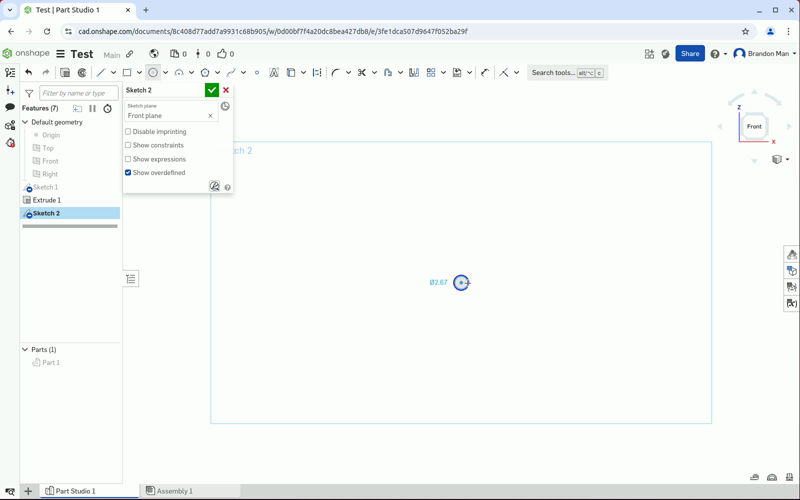
scroll(6)
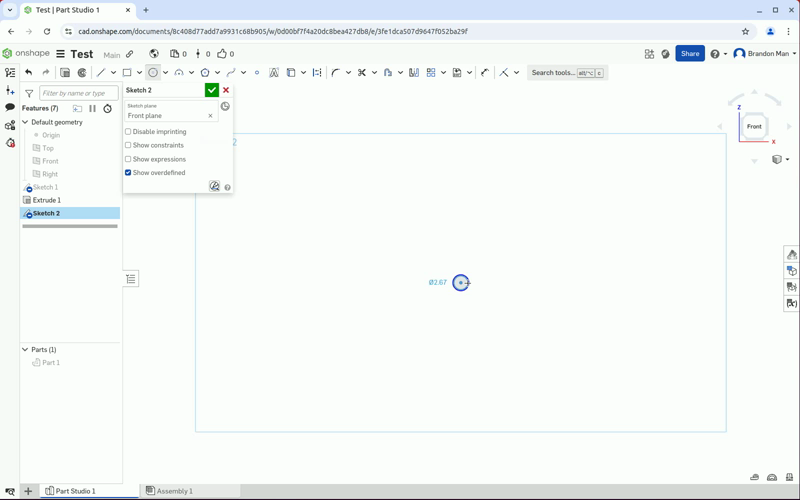
scroll(6)
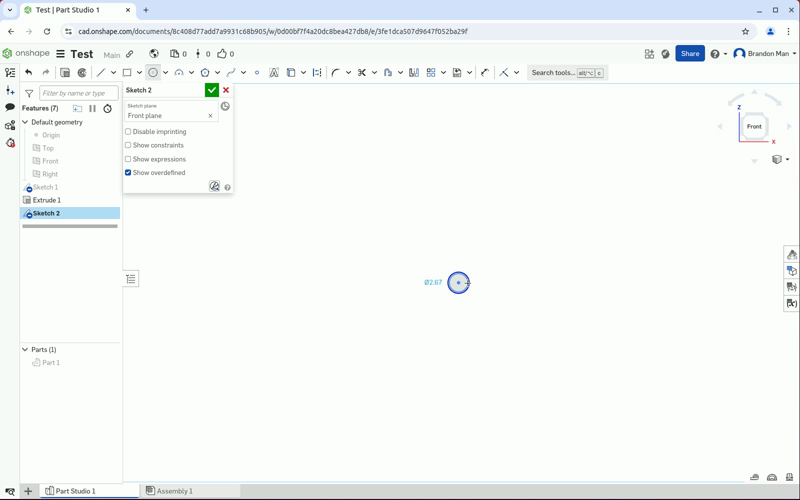
scroll(6)
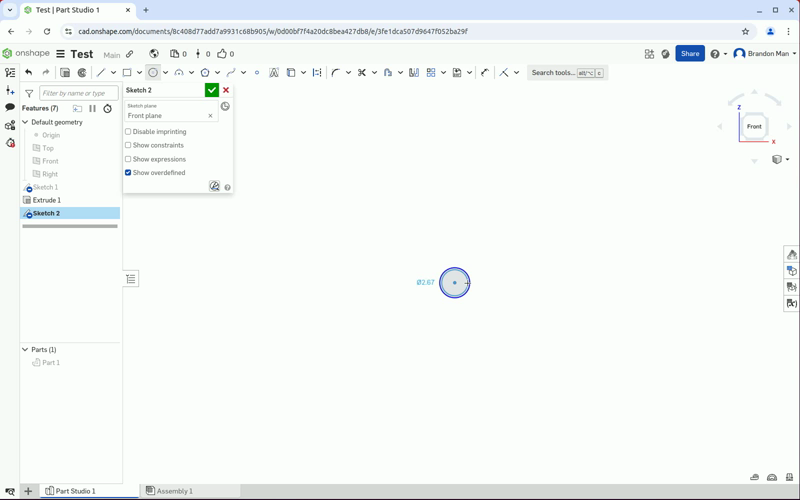
scroll(6)
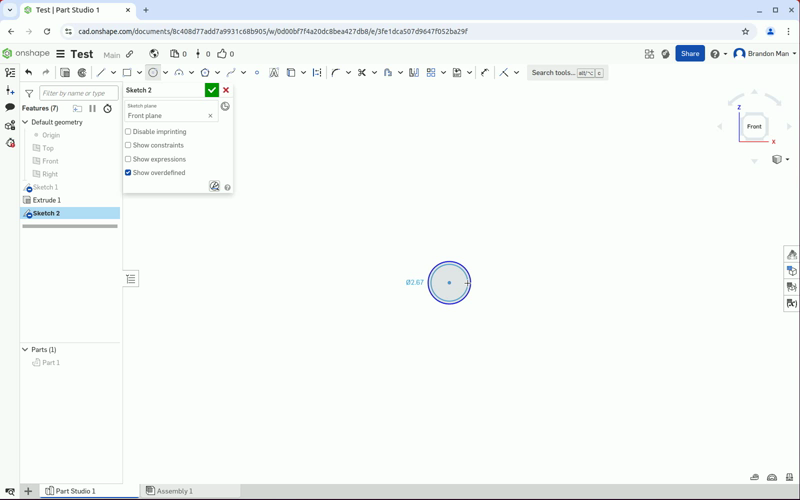
scroll(6)
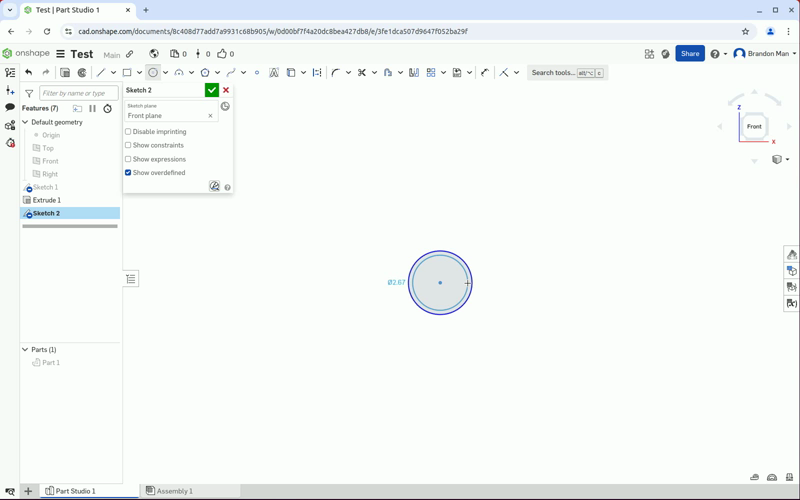
scroll(6)
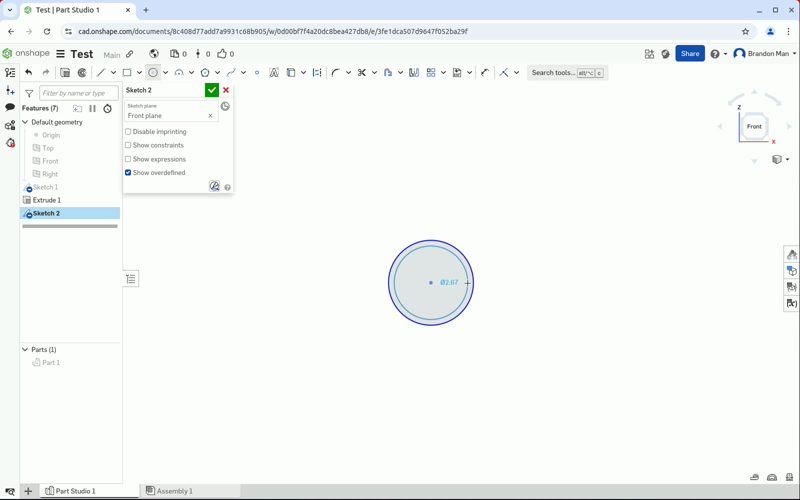
scroll(6)
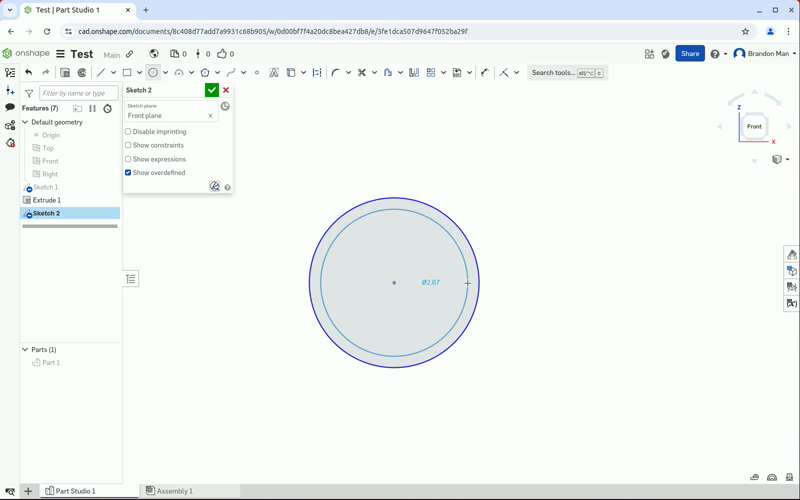
click(467, 282)
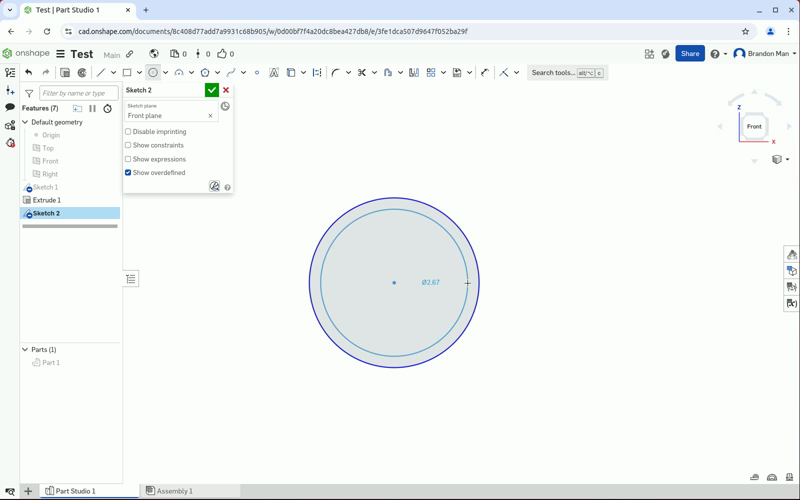
scroll(-6)
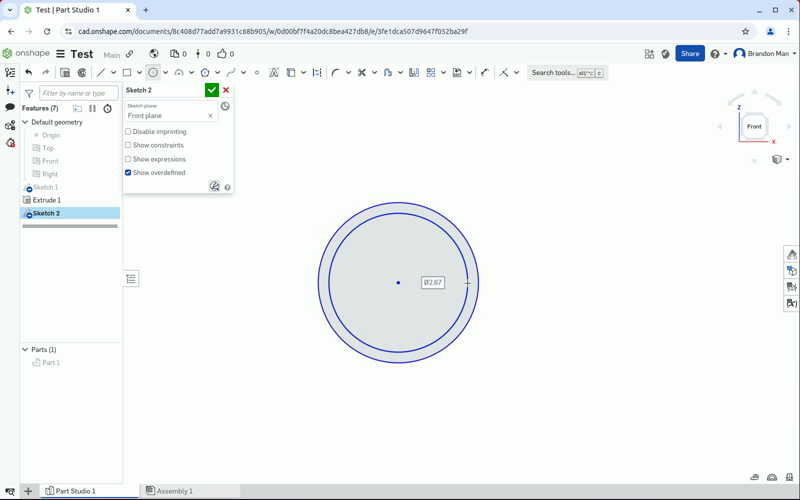
scroll(-6)
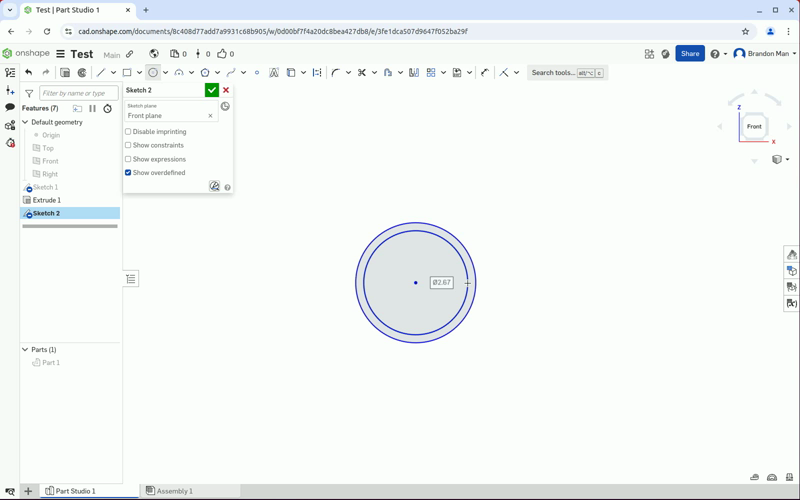
scroll(-6)
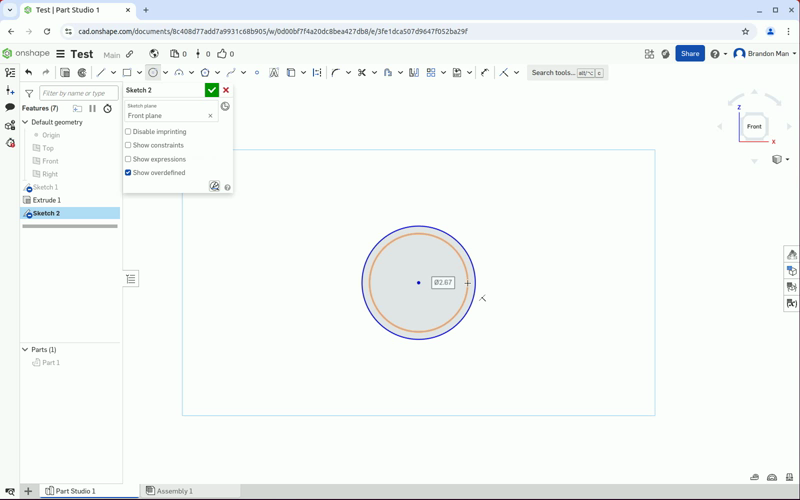
scroll(-6)
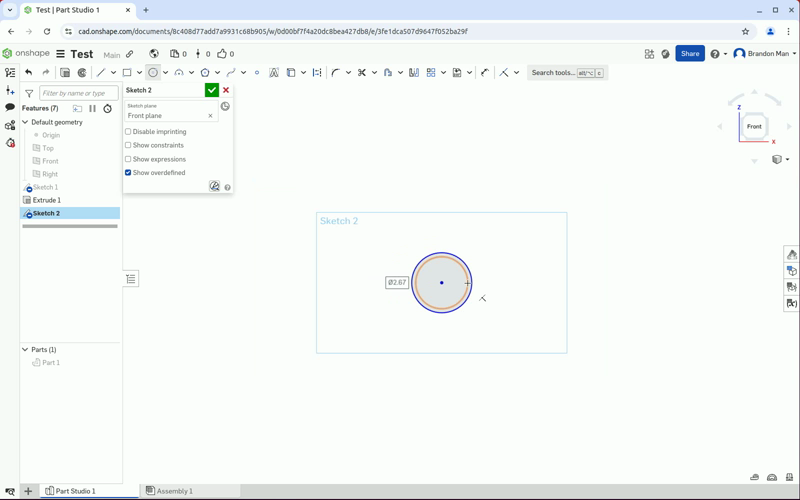
scroll(-6)
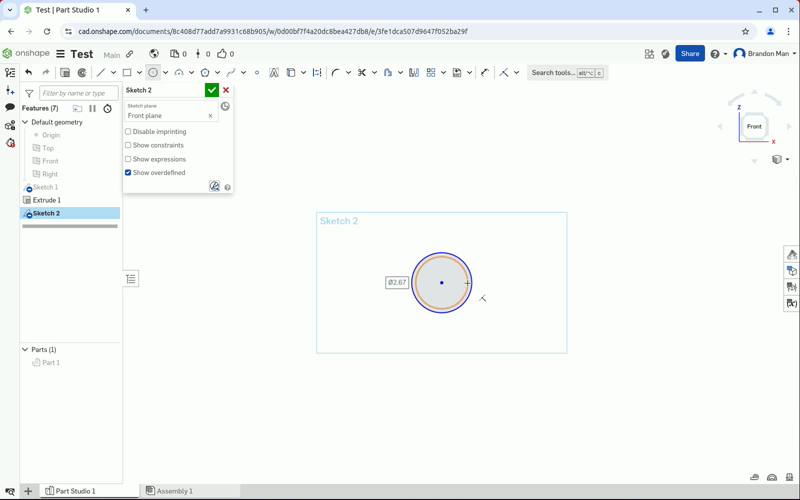
scroll(-6)
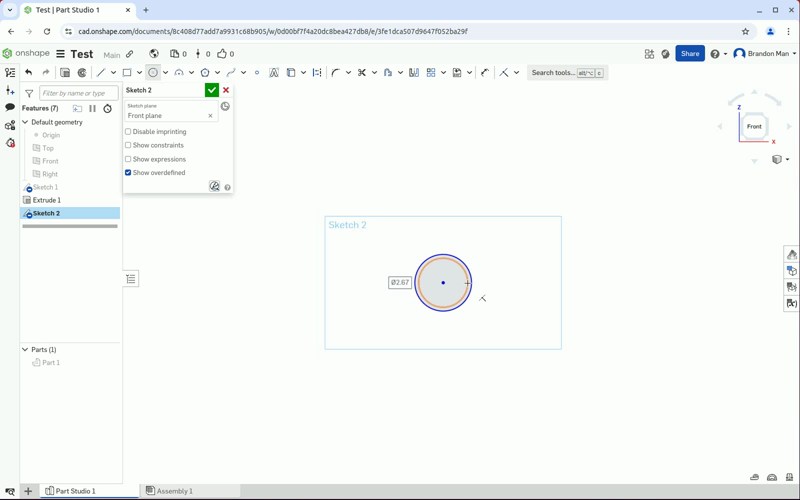
scroll(-6)
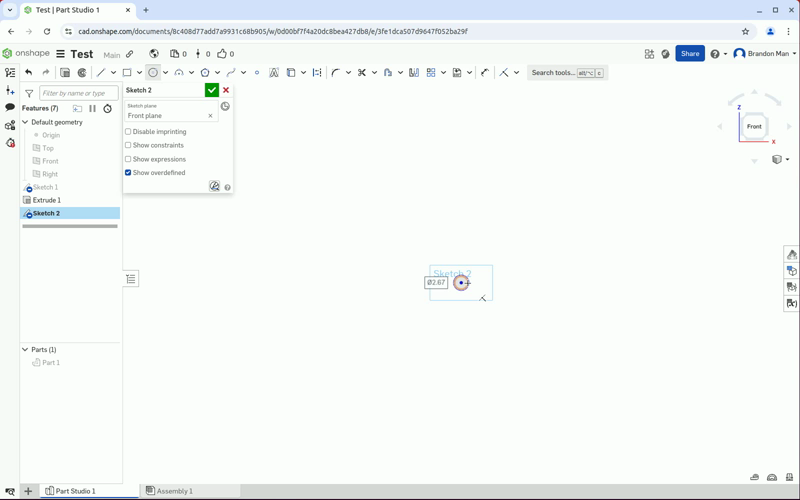
key(esc)
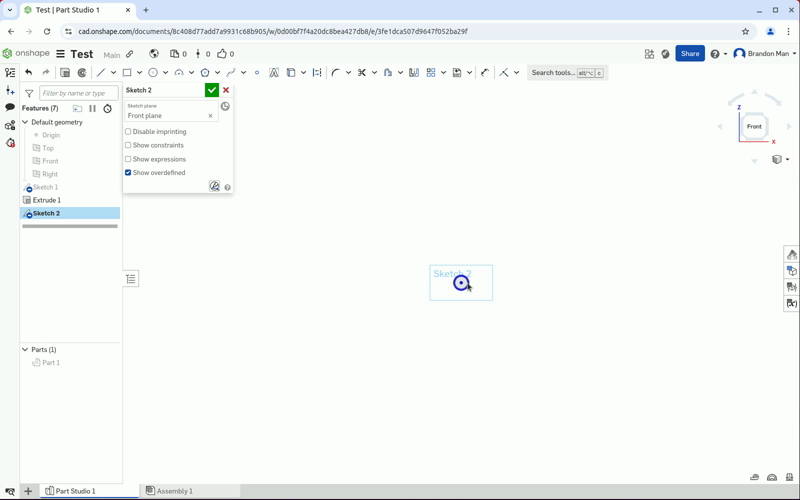
mouse_move(467, 279)
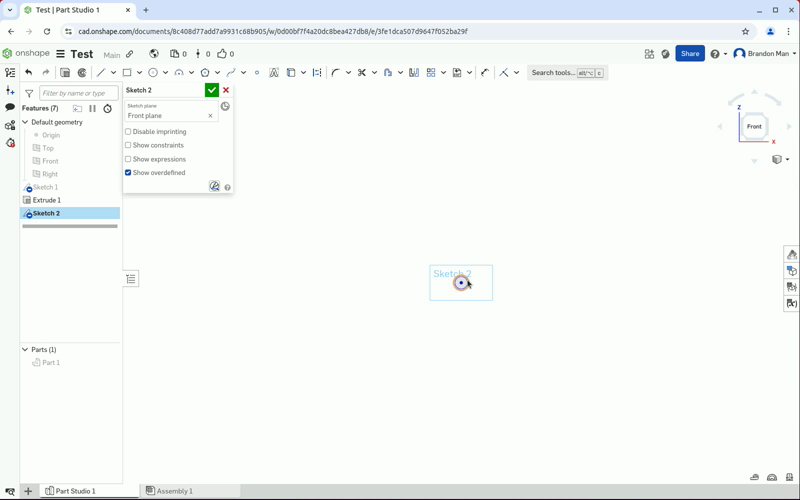
scroll(6)
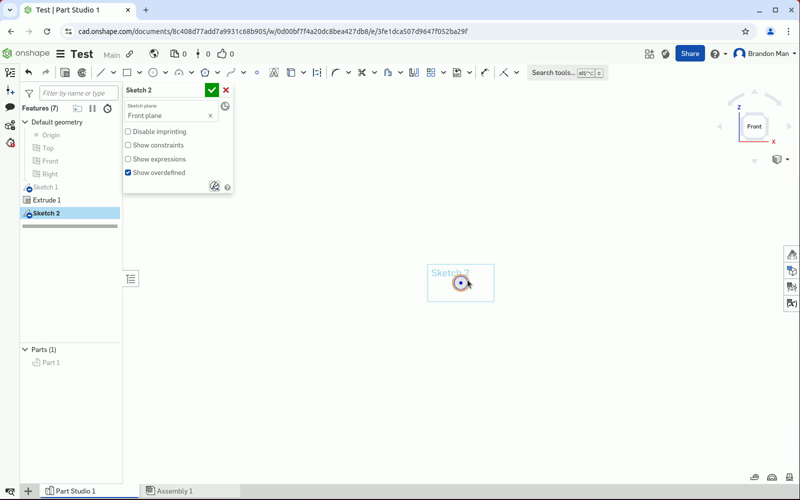
scroll(6)
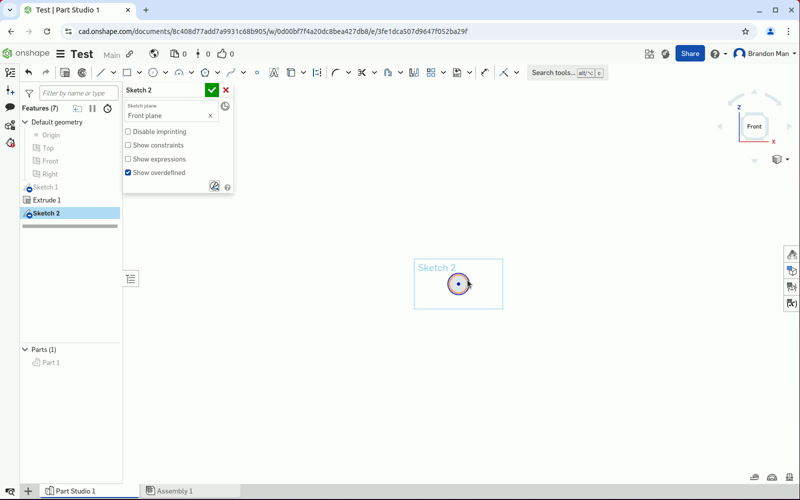
scroll(6)
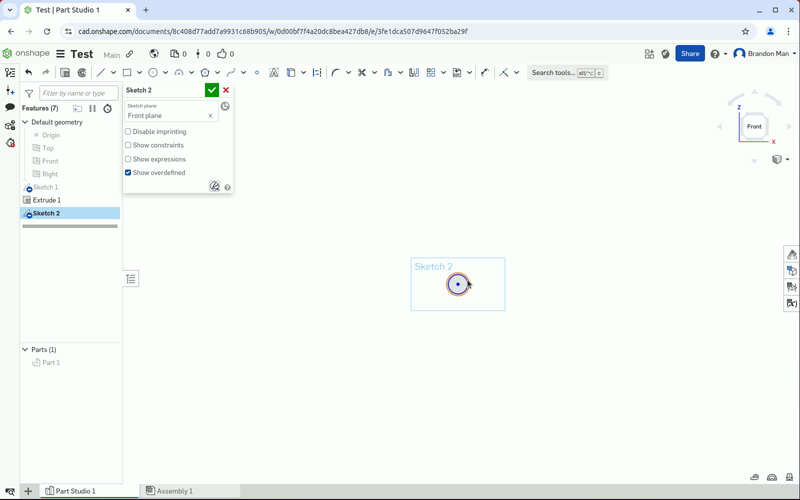
scroll(6)
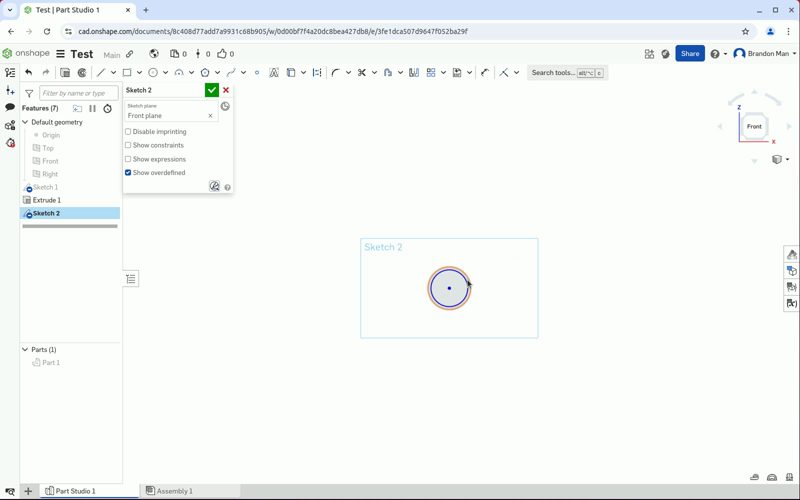
scroll(6)
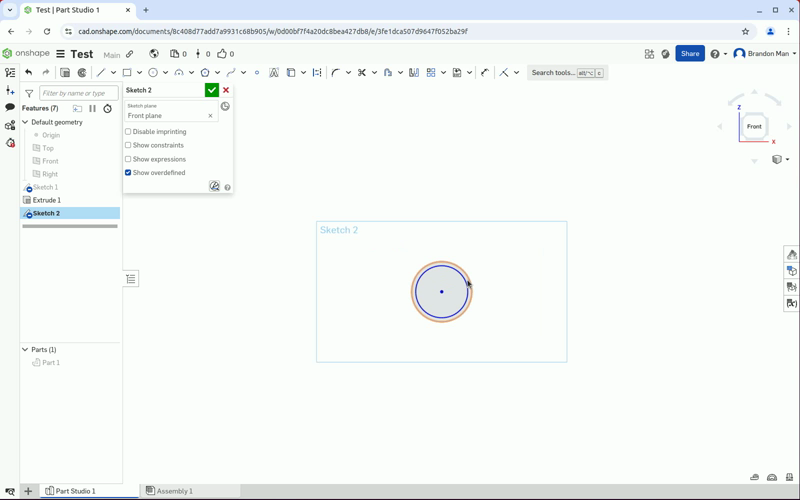
scroll(6)
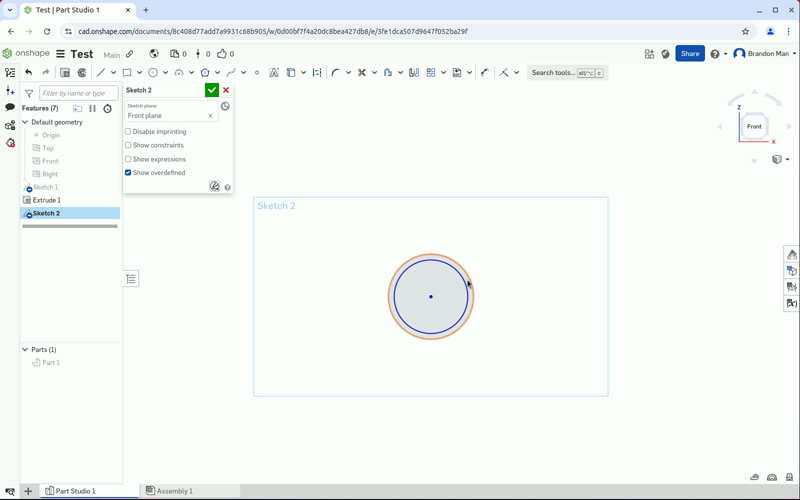
scroll(6)
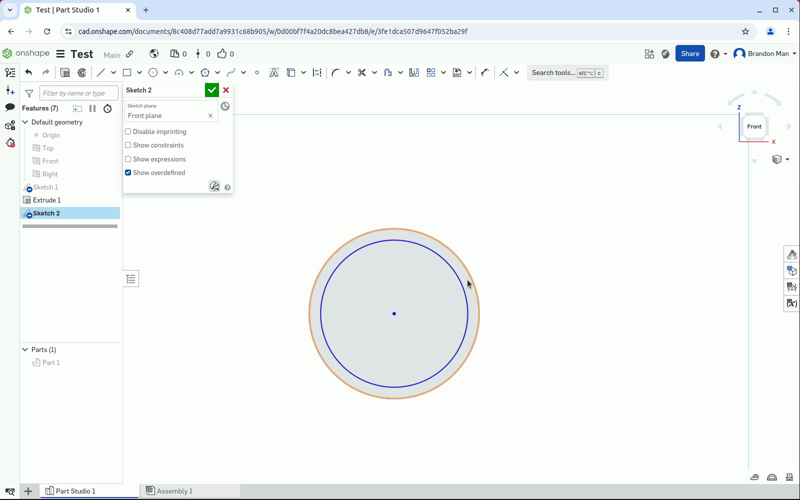
click(467, 279)
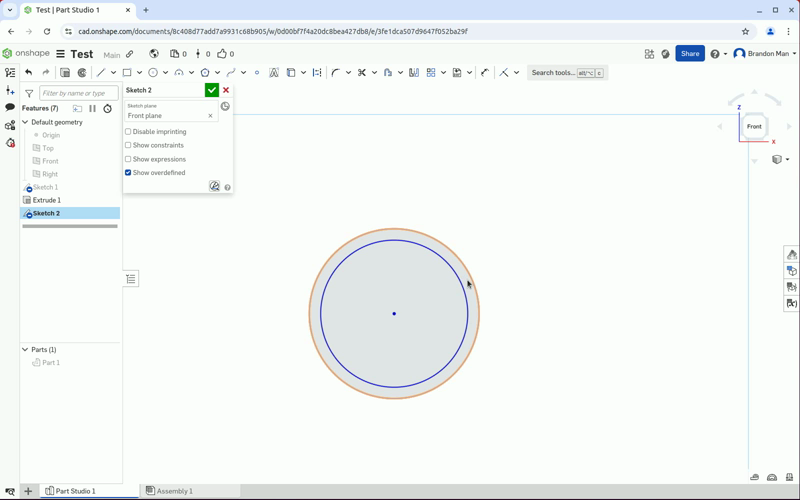
scroll(-6)
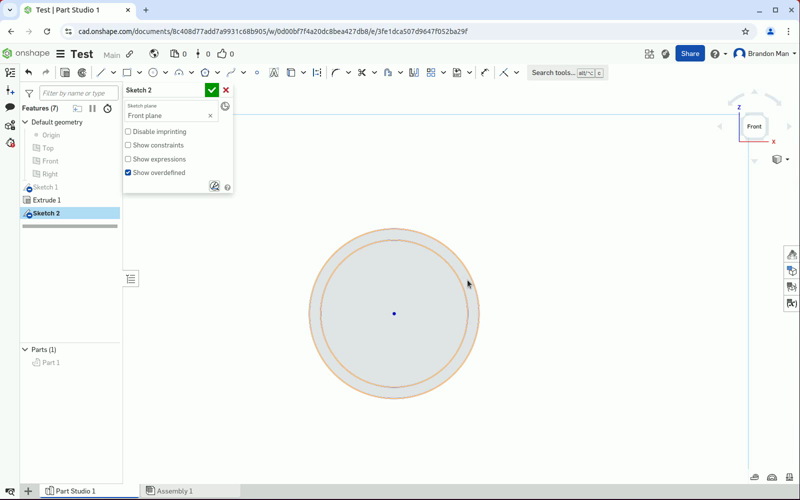
scroll(-6)
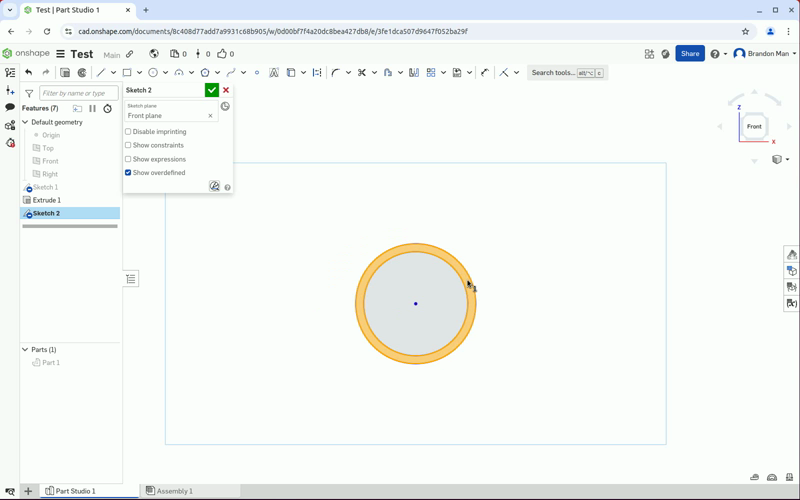
scroll(-6)
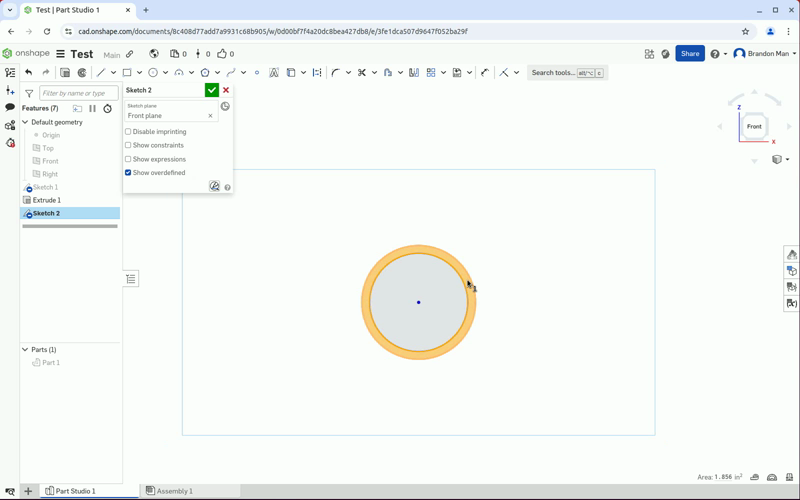
scroll(-6)
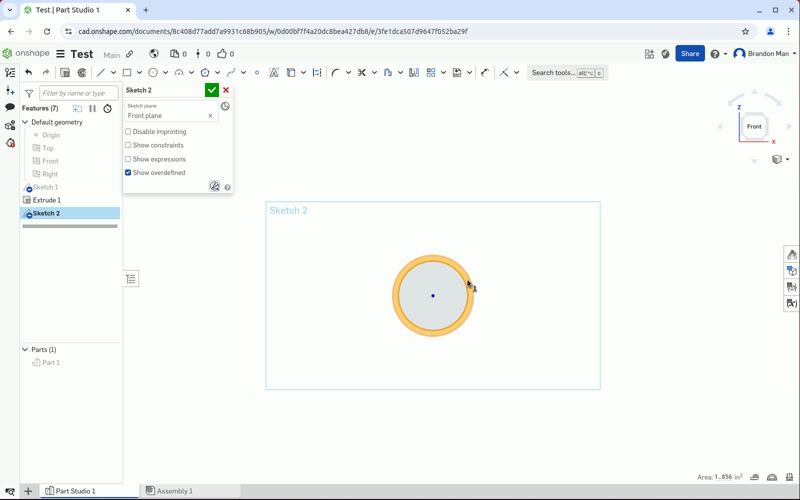
scroll(-6)
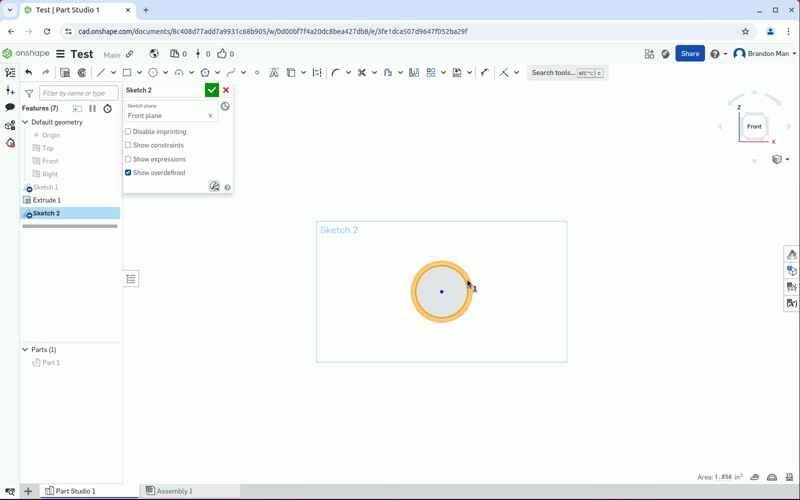
scroll(-6)
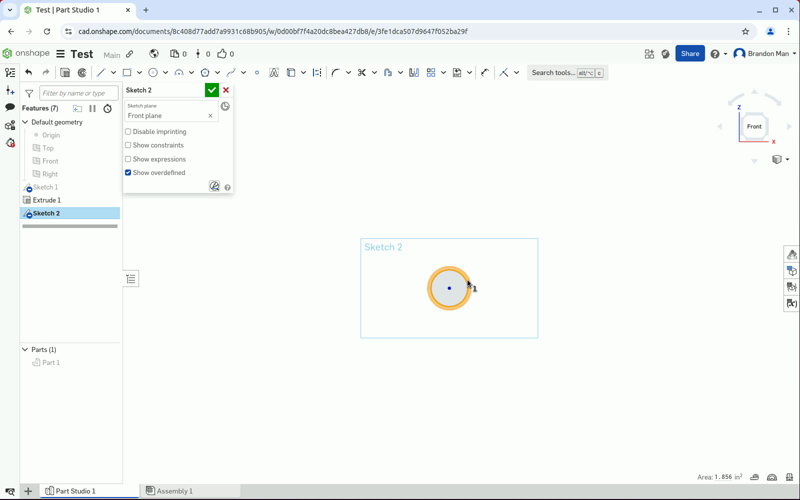
scroll(-6)
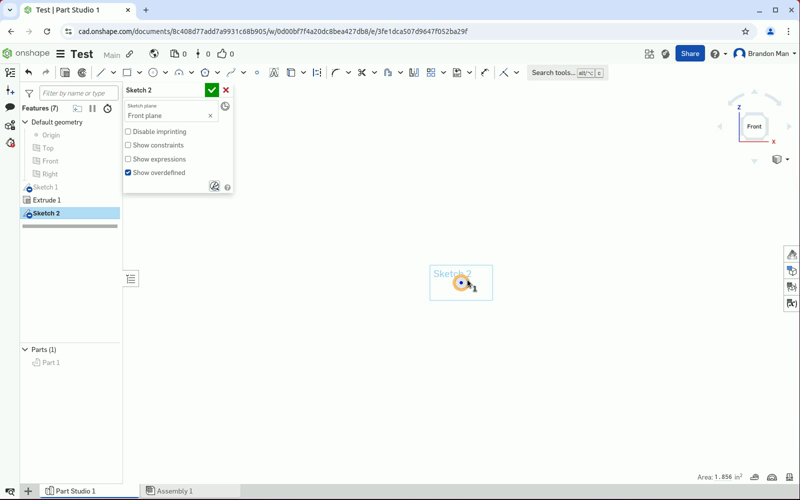
mouse_move(73, 352)
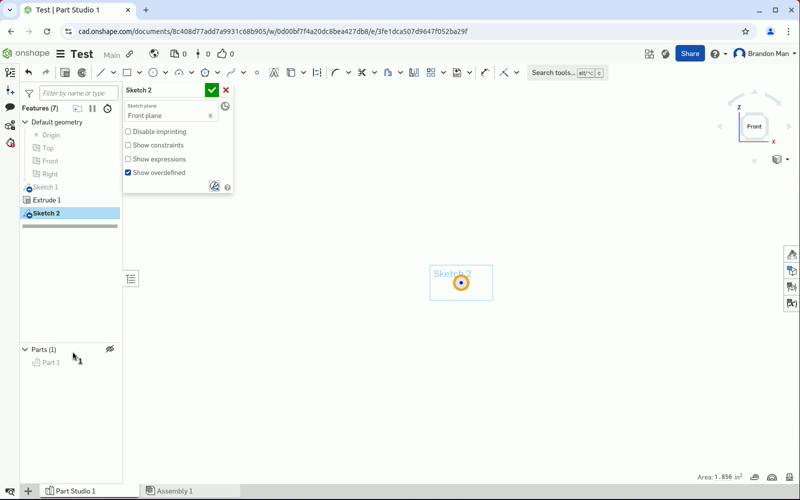
key(shift+y)
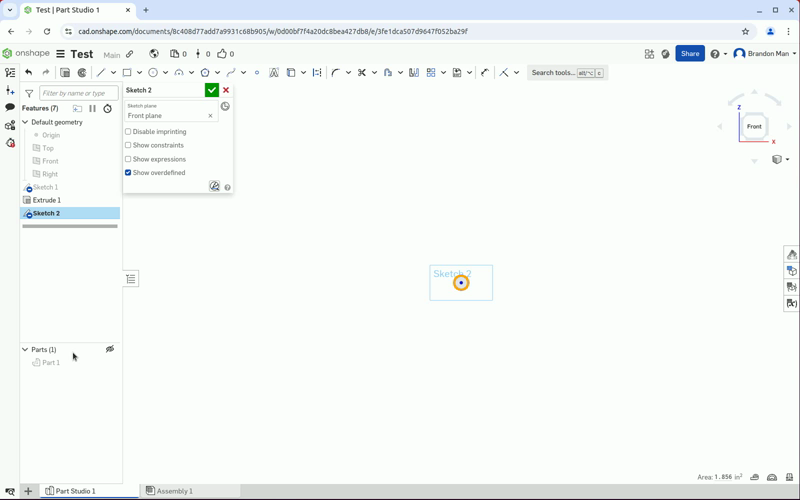
key(shift+e)
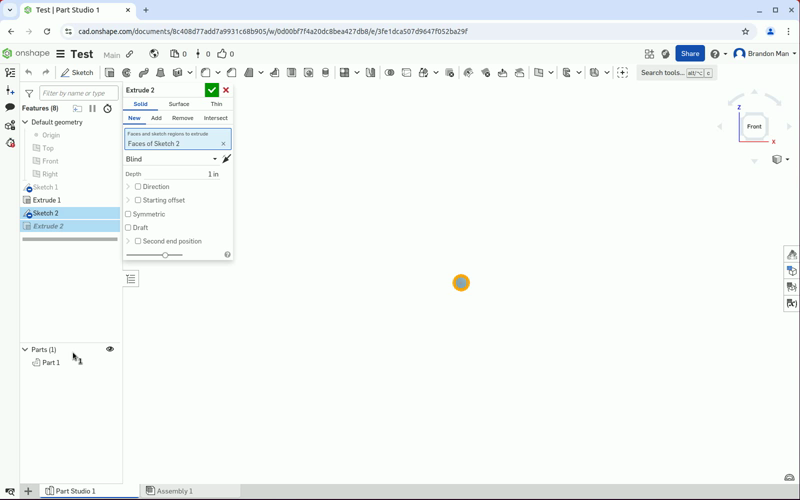
mouse_move(143, 106)
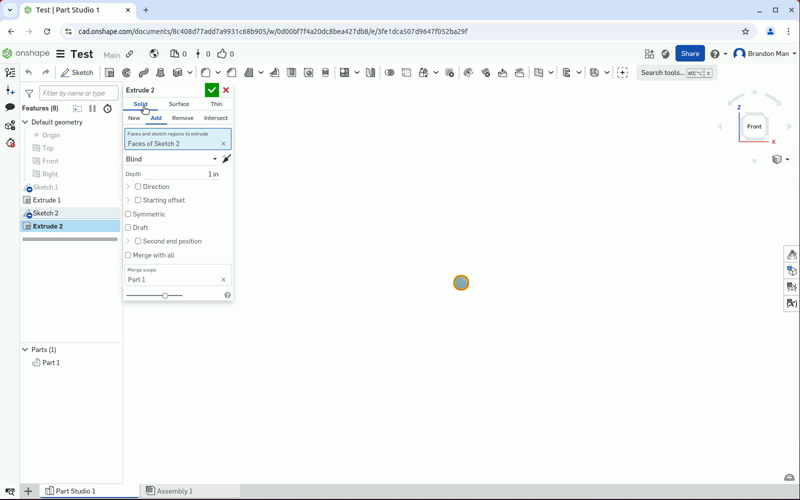
click(143, 106)
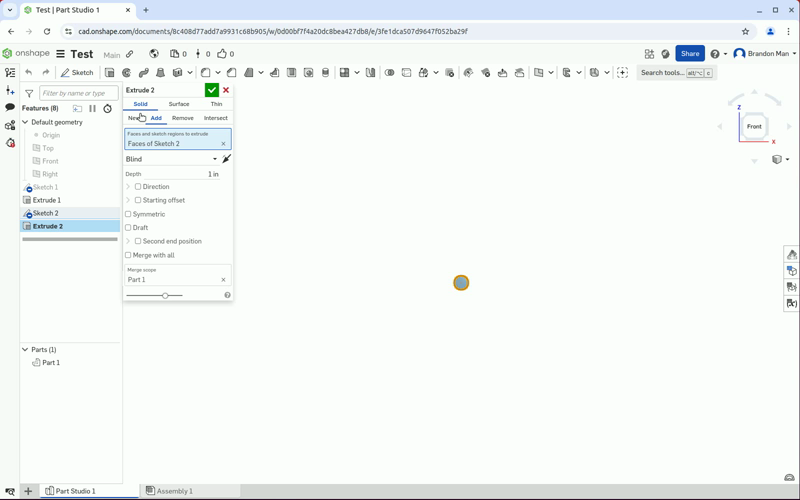
mouse_move(137, 120)
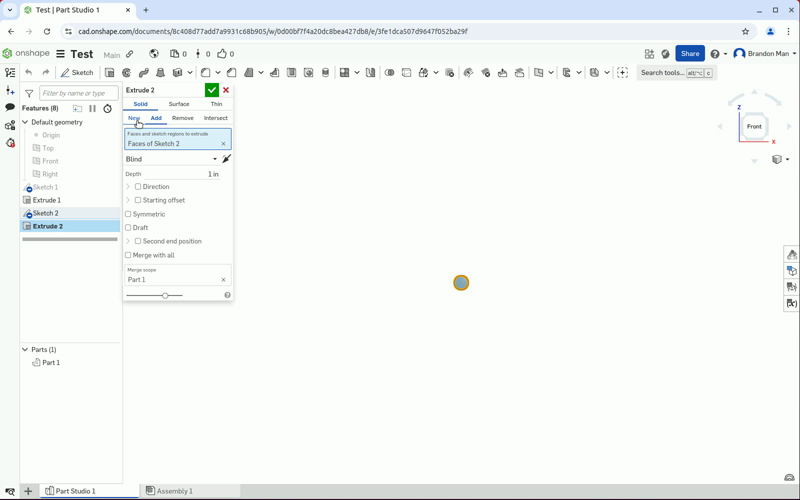
click(137, 120)
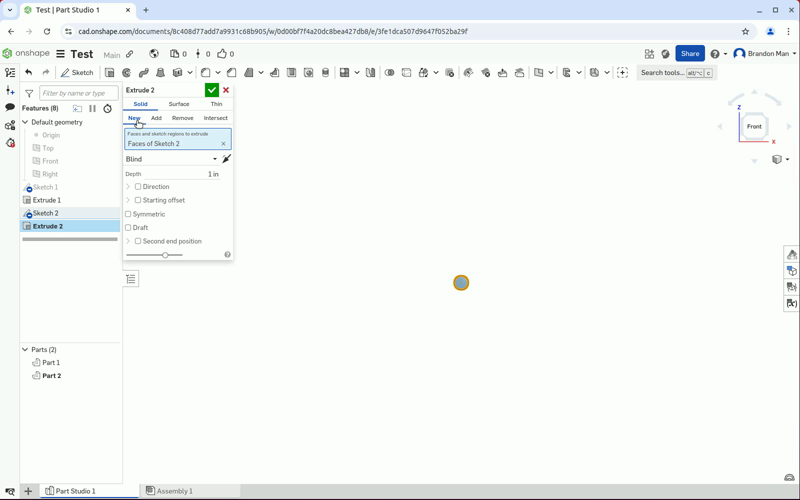
key(tab, 4)
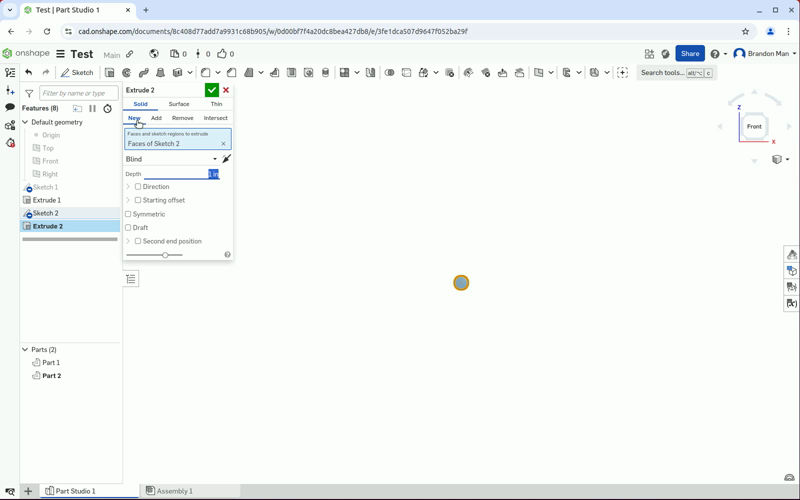
text(7.702)
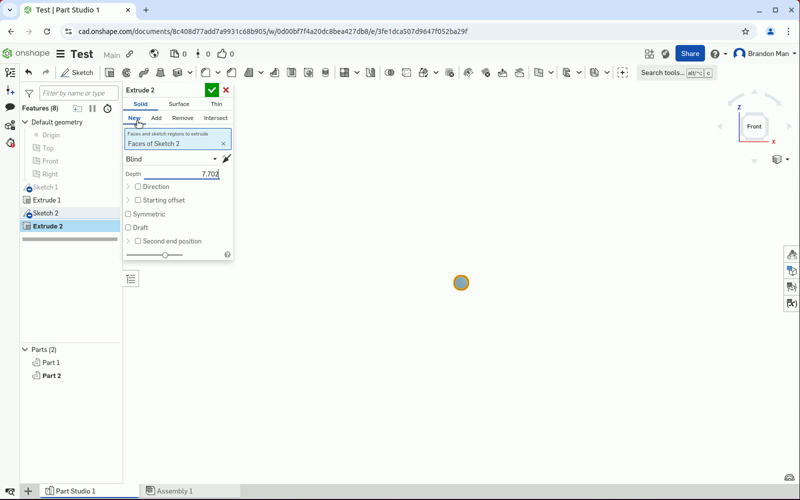
key(tab, 3)
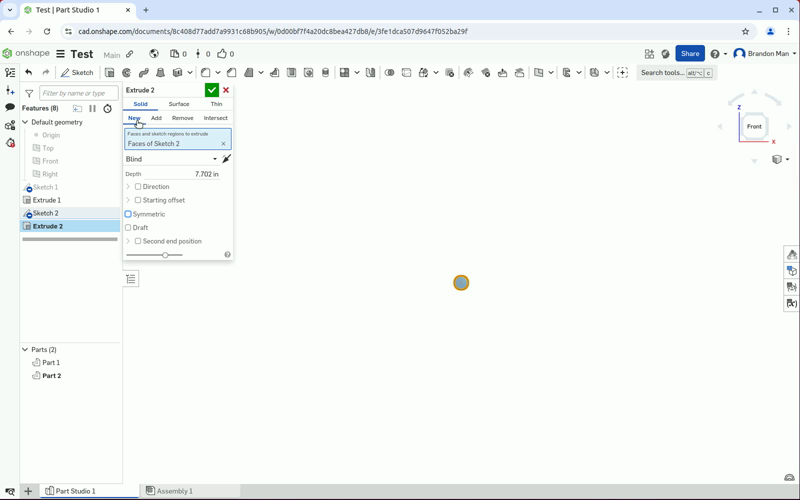
key(space)
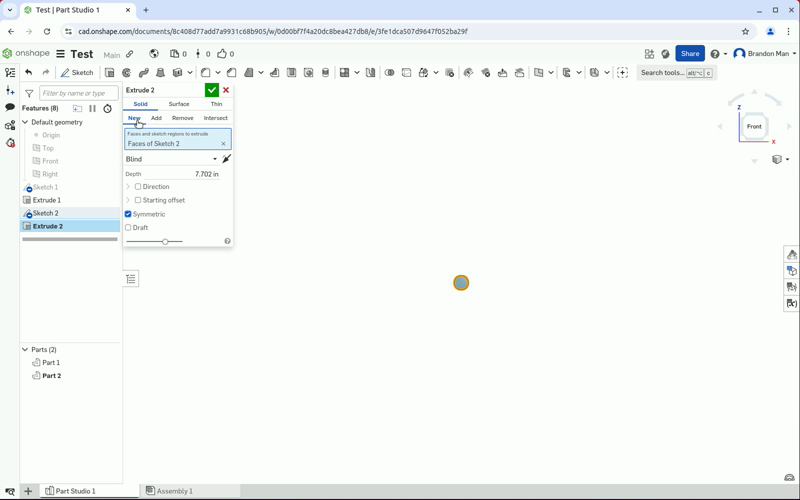
key(enter)
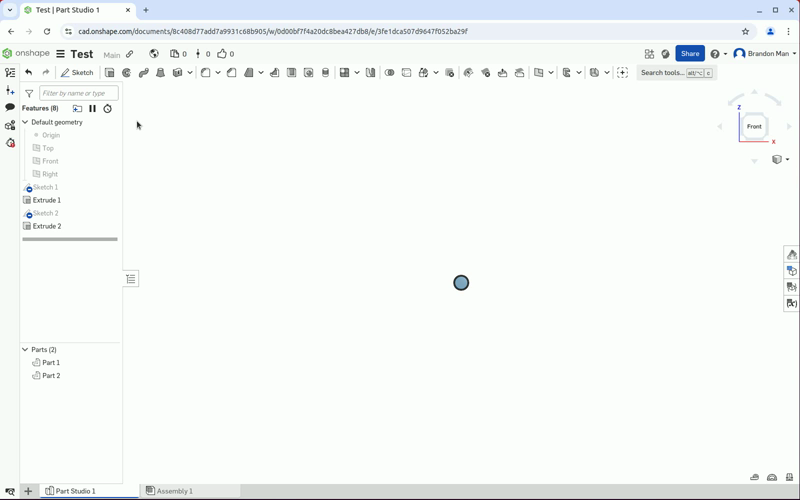
key(shift+h)
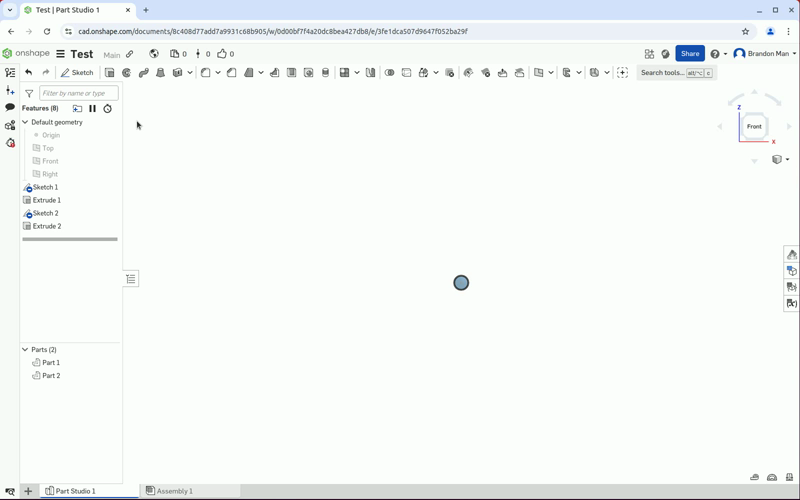
key(shift+h)
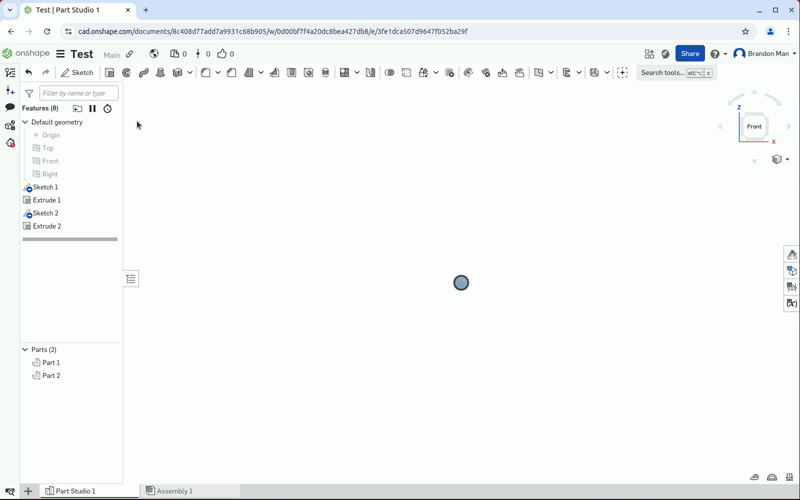
key(shift+7)
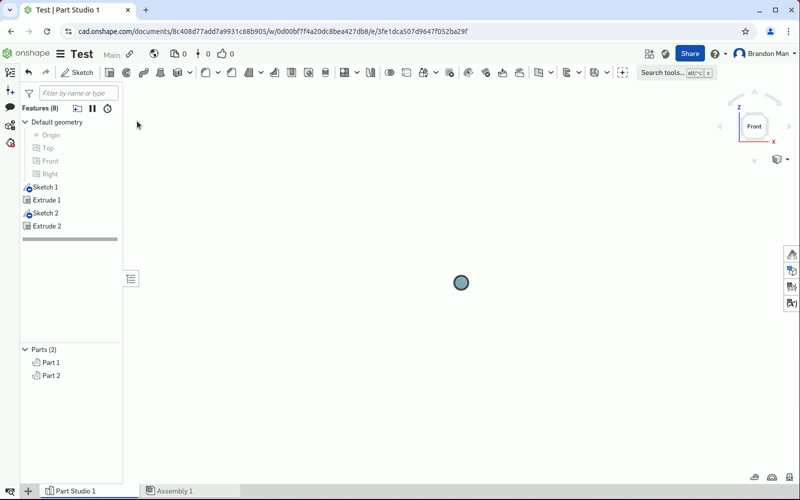
key(left, 2)
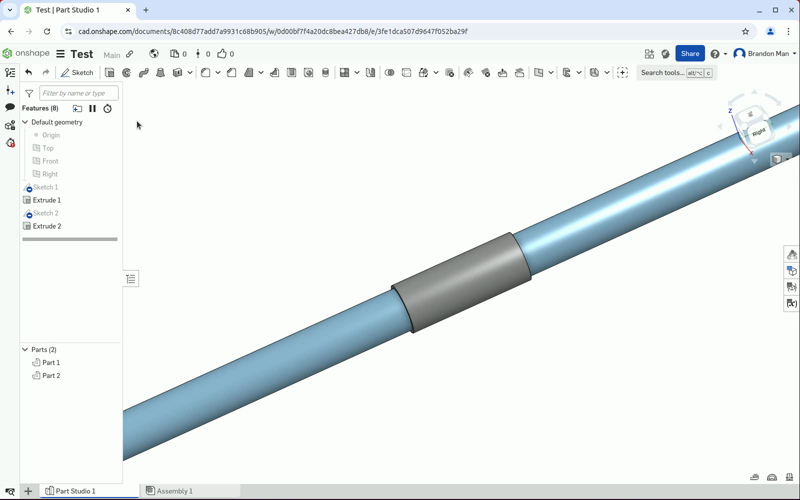
key(down, 2)
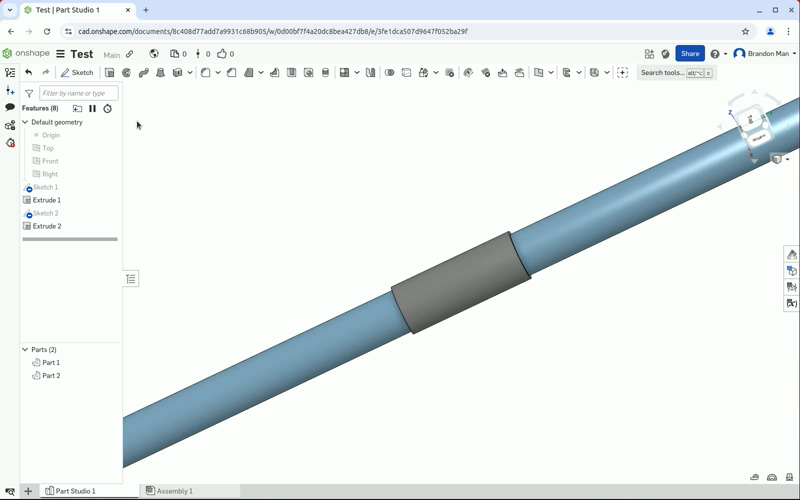
key(up, 2)
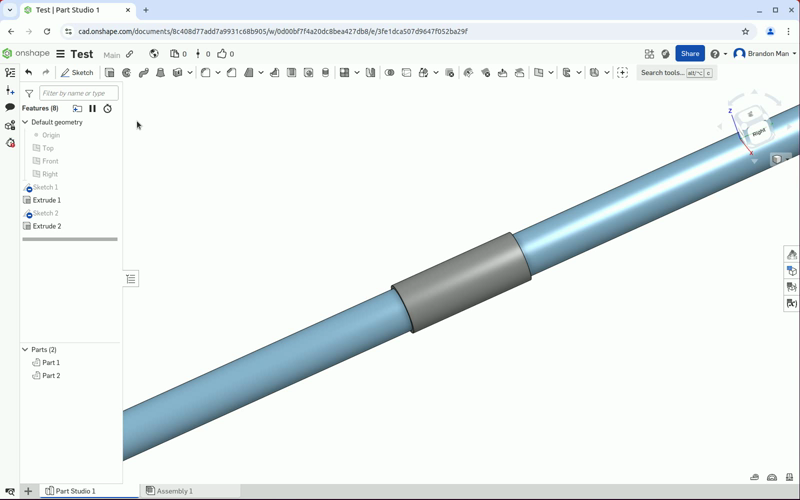
key(right, 2)
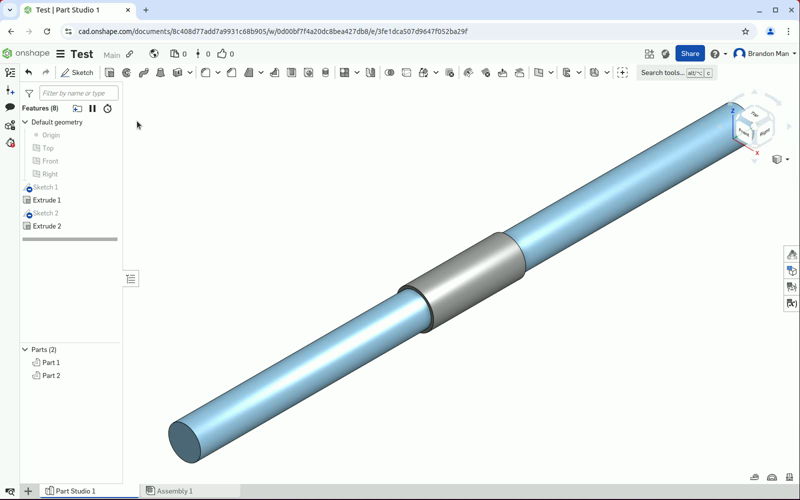
mouse_move(73, 189)
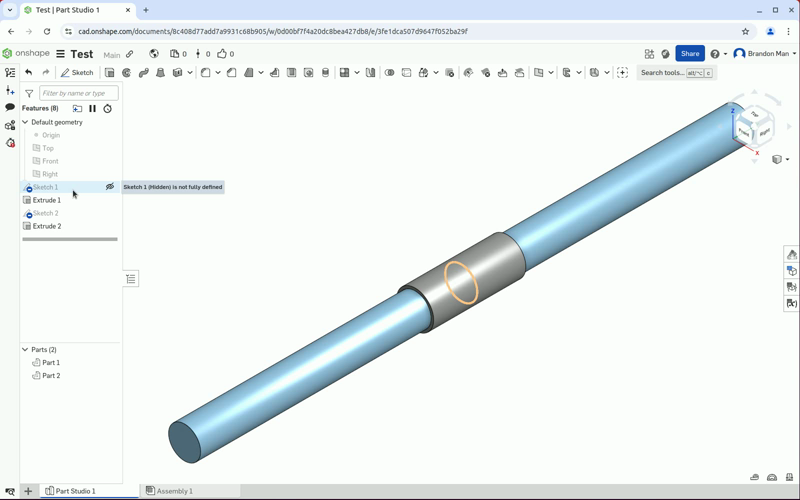
click(73, 189)